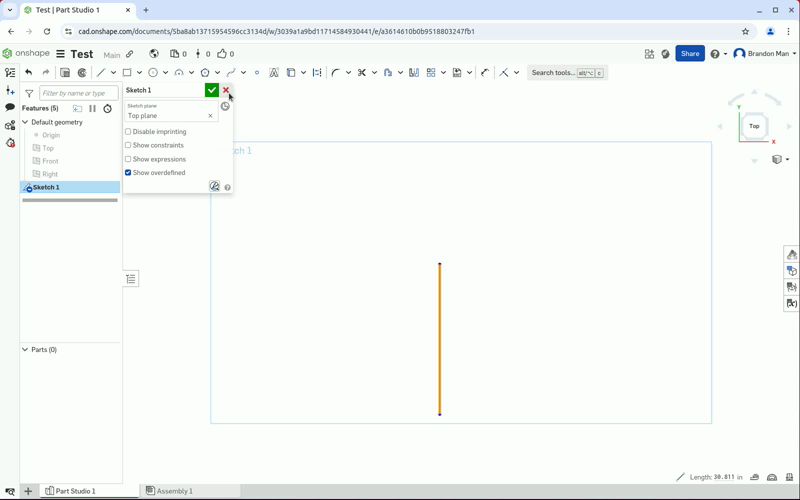
key(shift+h)
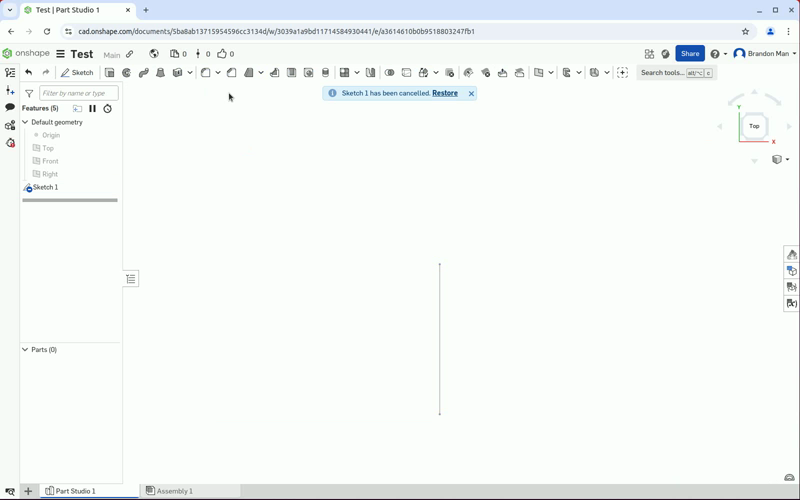
key(shift+s)
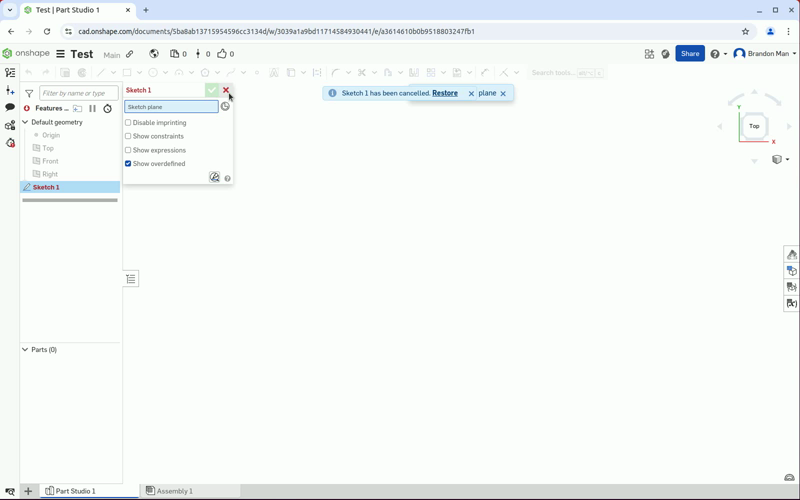
mouse_move(73, 150)
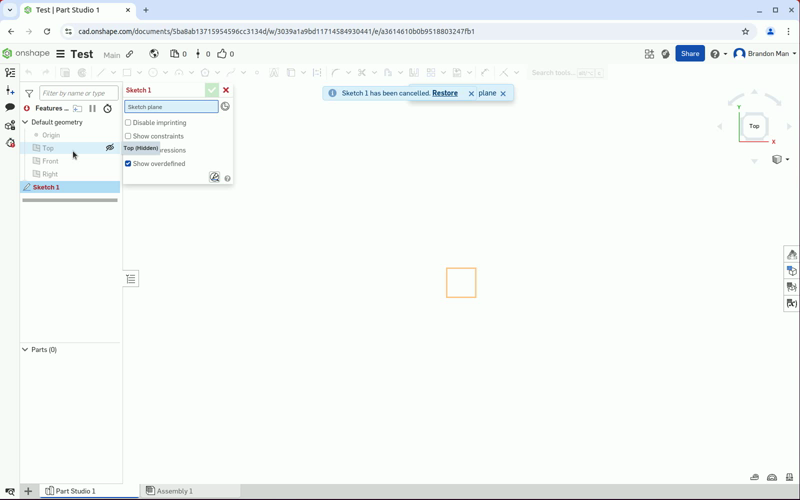
click(73, 150)
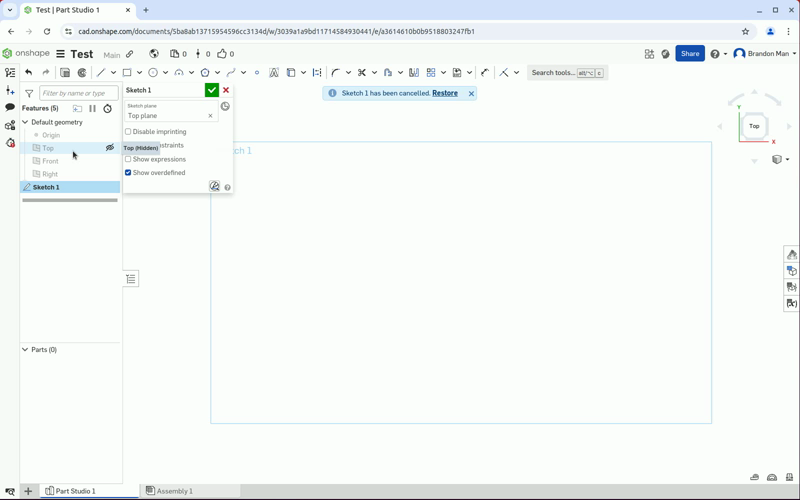
mouse_move(73, 352)
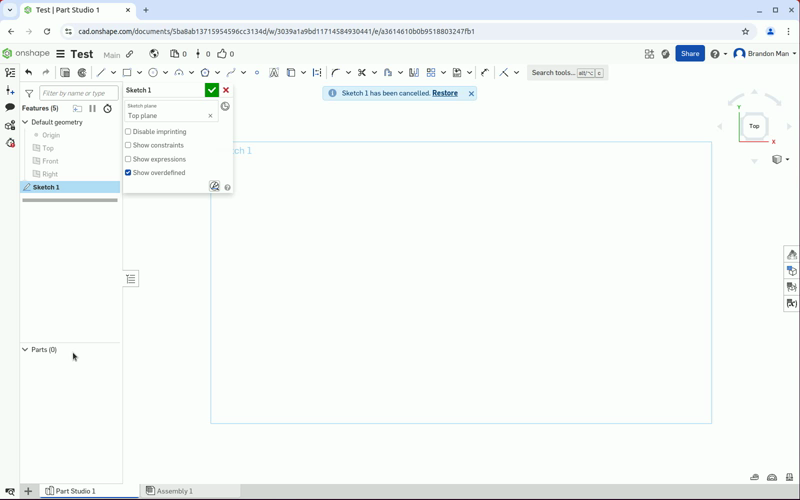
key(y)
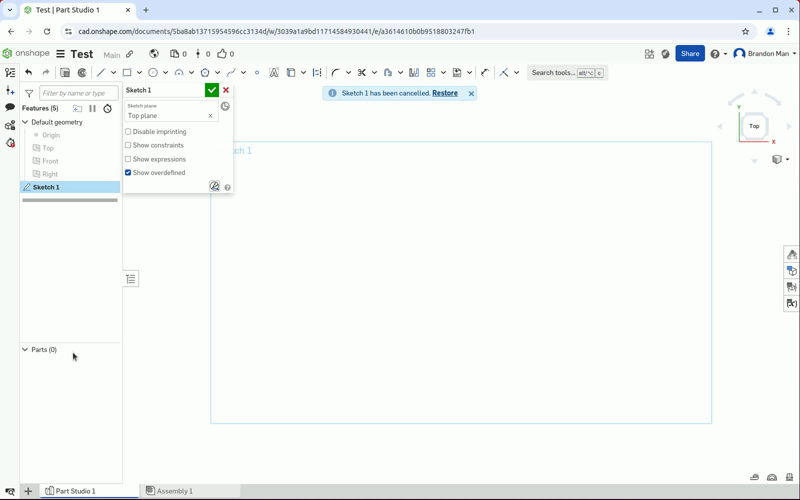
key(l)
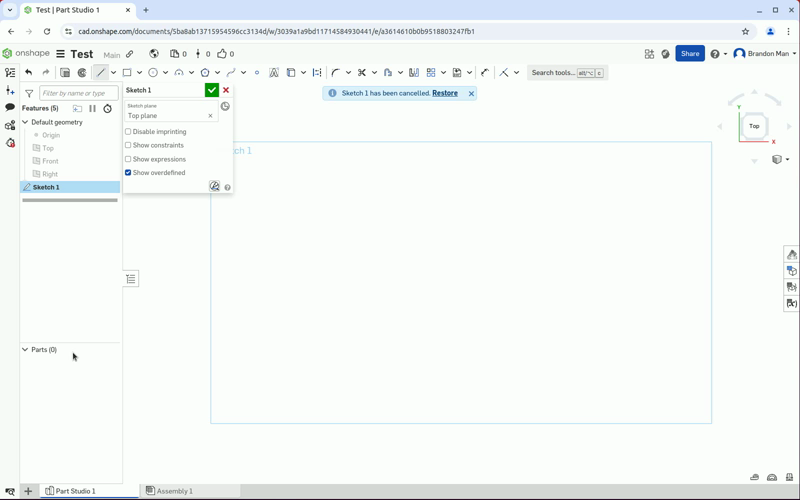
key_down(shift)
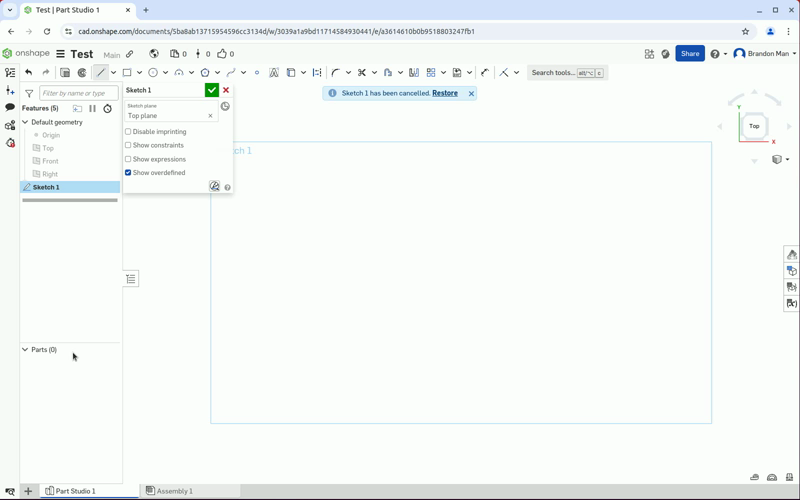
mouse_move(348, 351)
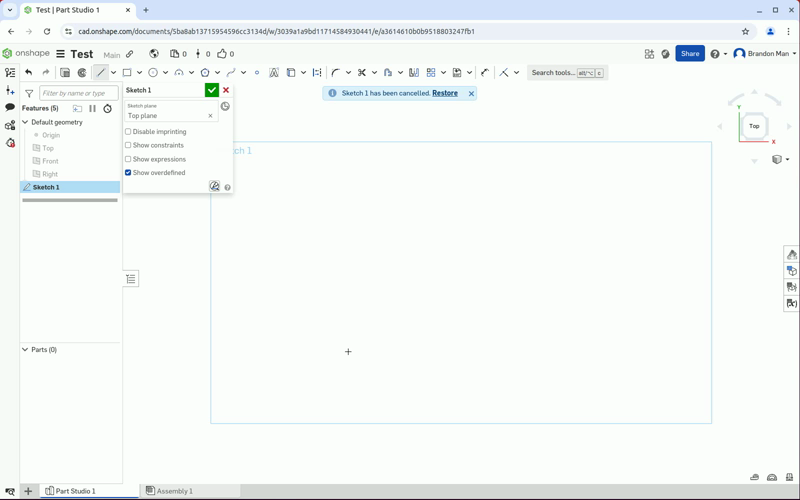
click(348, 351)
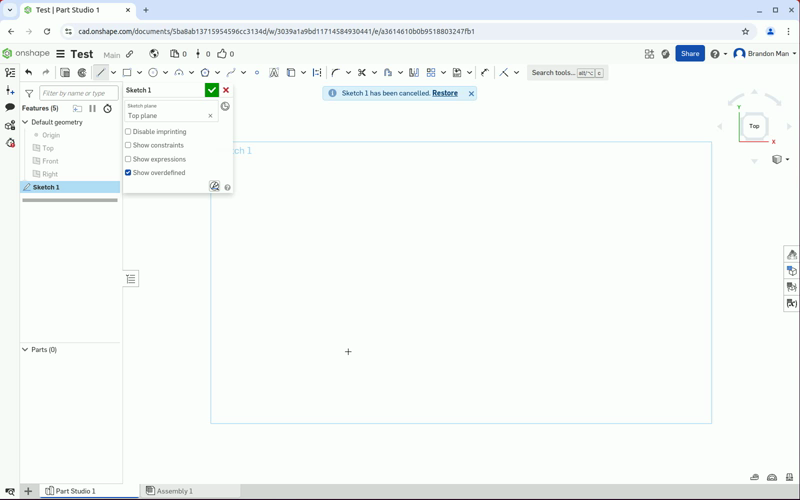
key_up(shift)
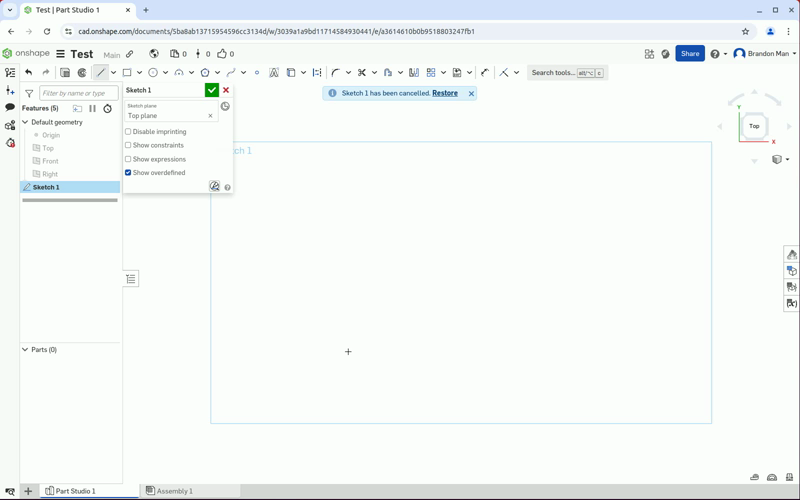
key_down(shift)
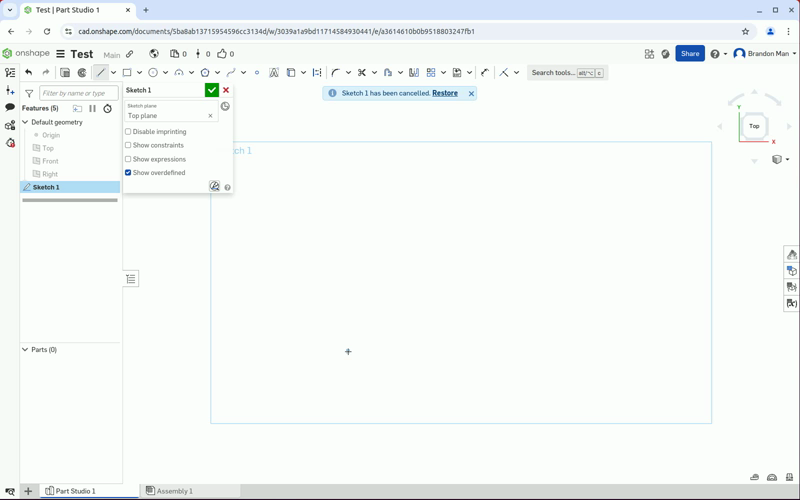
mouse_move(572, 351)
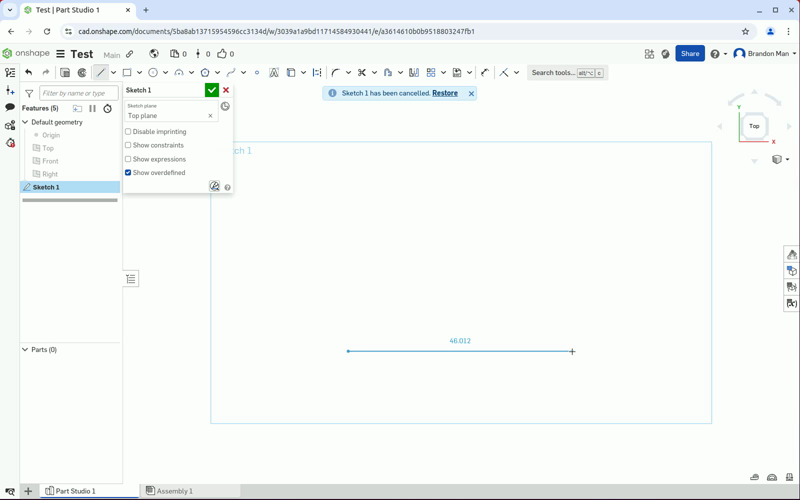
click(572, 351)
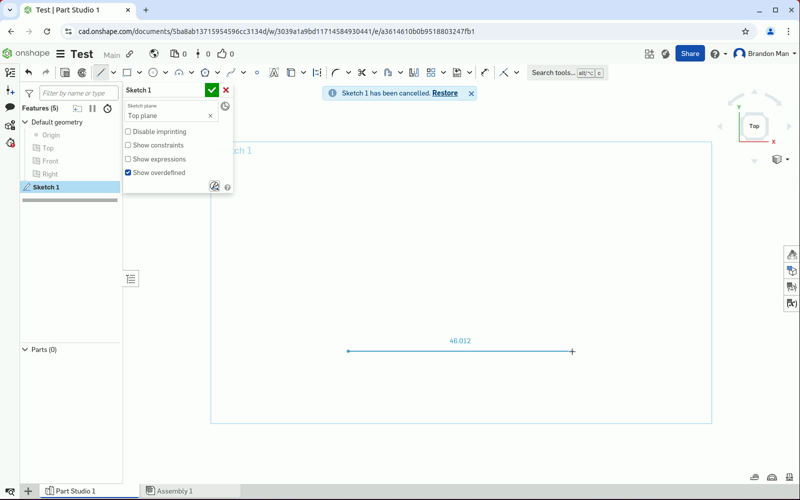
key_up(shift)
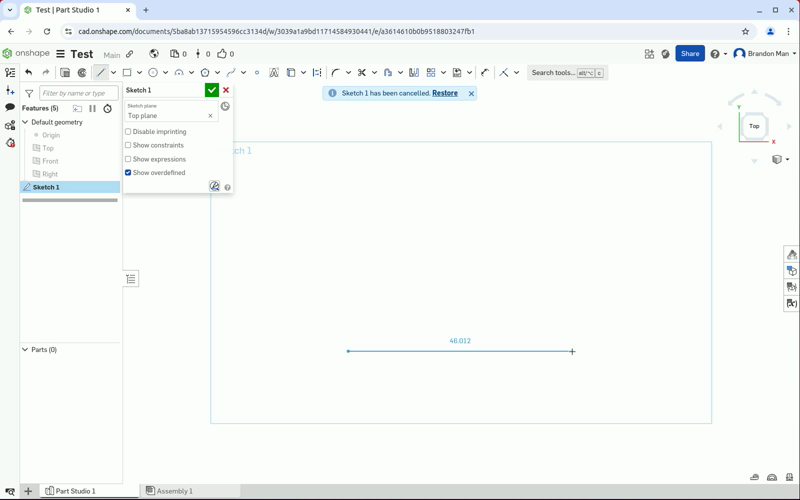
key_down(shift)
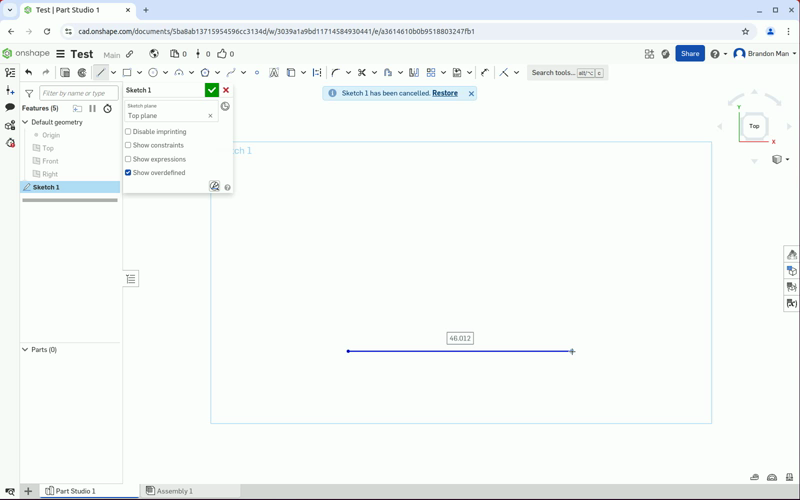
mouse_move(572, 216)
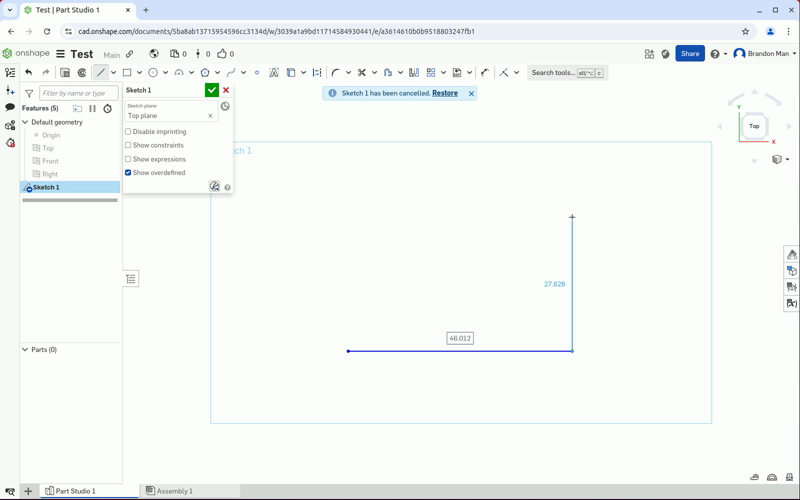
click(572, 216)
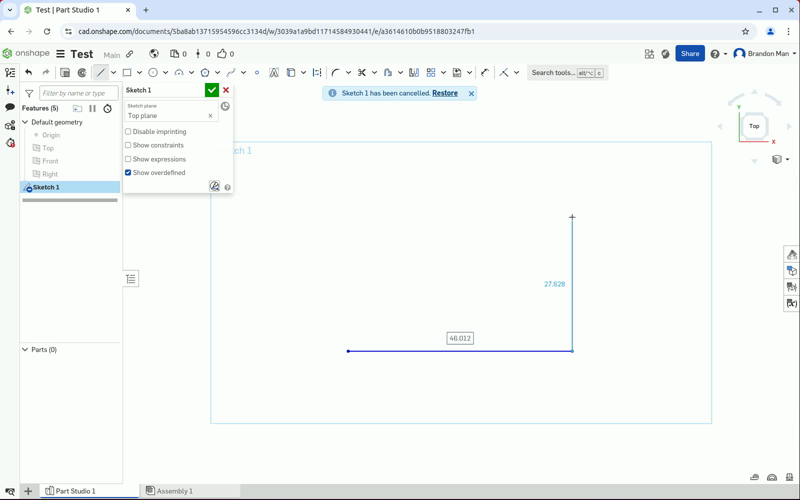
key_up(shift)
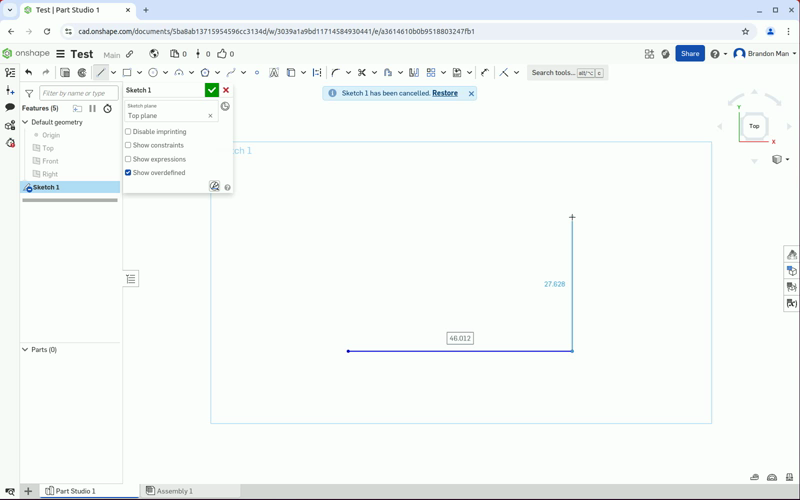
key_down(shift)
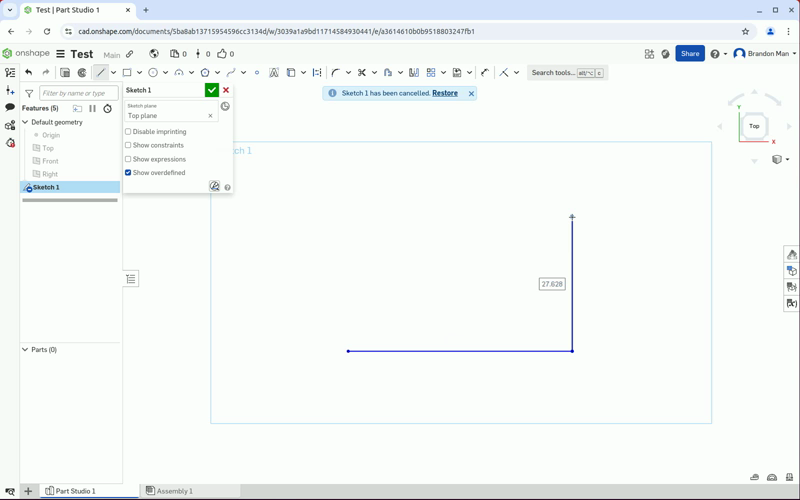
mouse_move(348, 216)
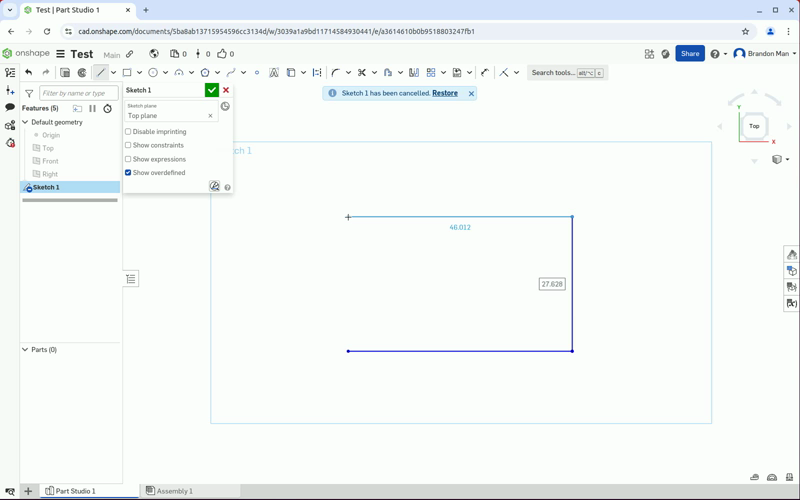
click(348, 216)
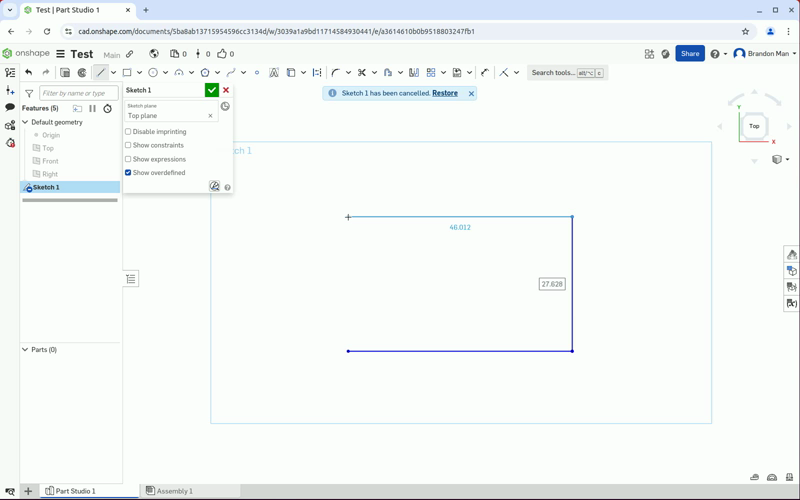
key_up(shift)
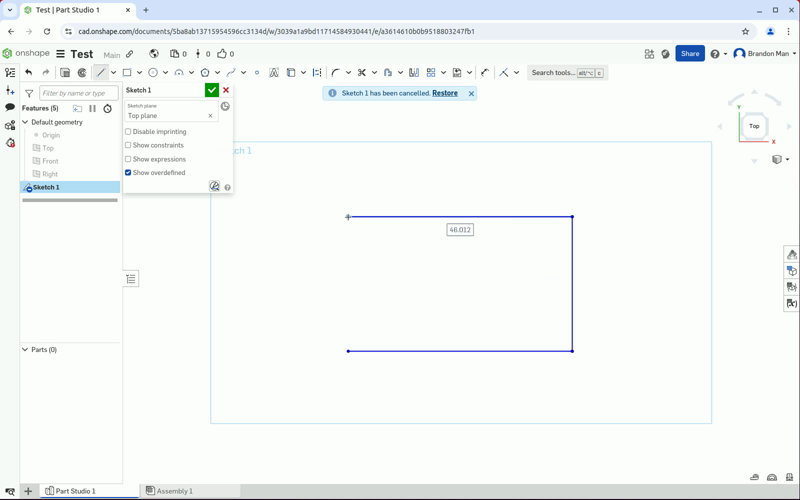
key_down(shift)
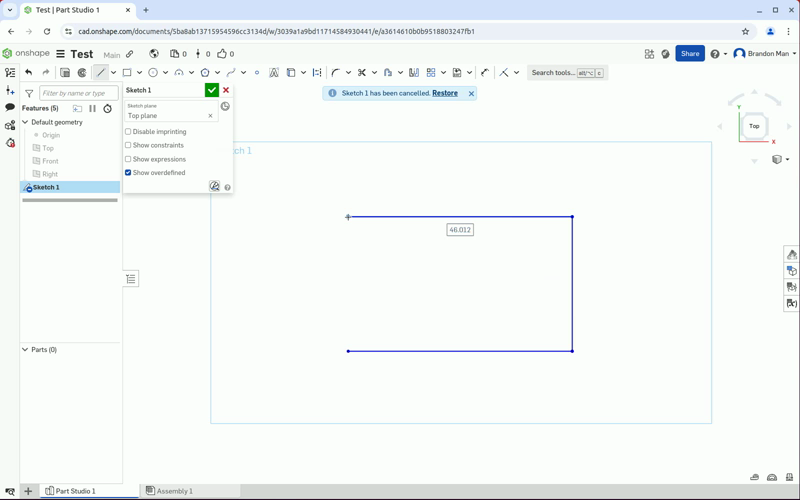
mouse_move(348, 351)
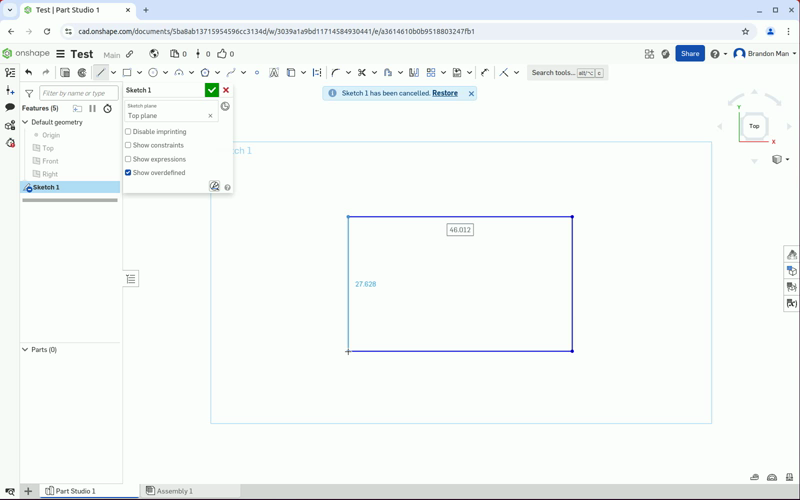
key_up(shift)
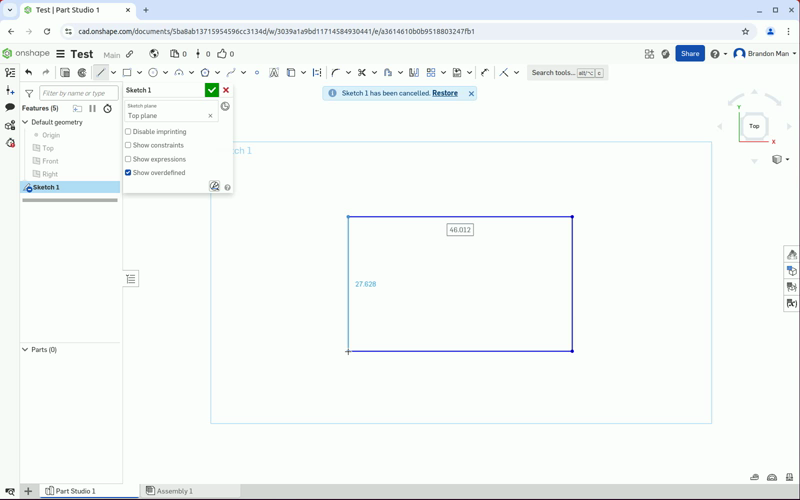
click(348, 351)
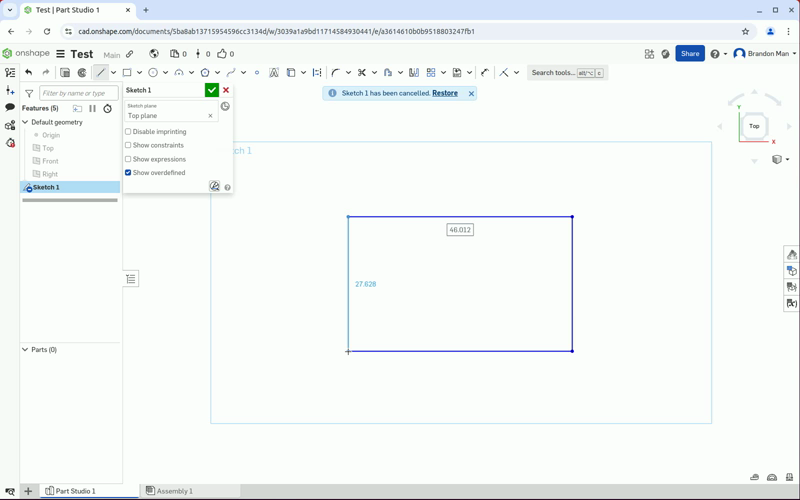
key(esc)
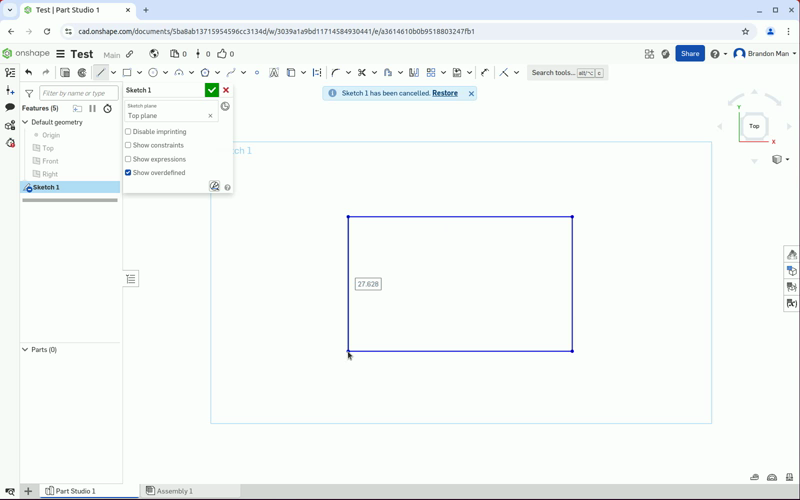
mouse_move(548, 249)
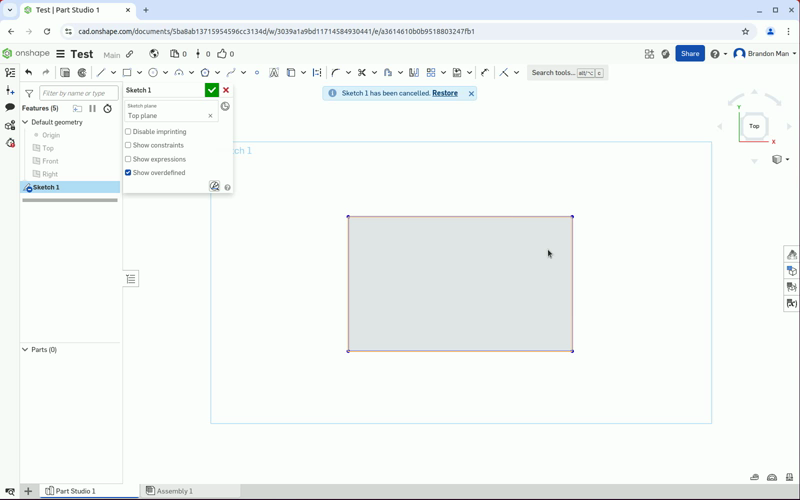
click(548, 249)
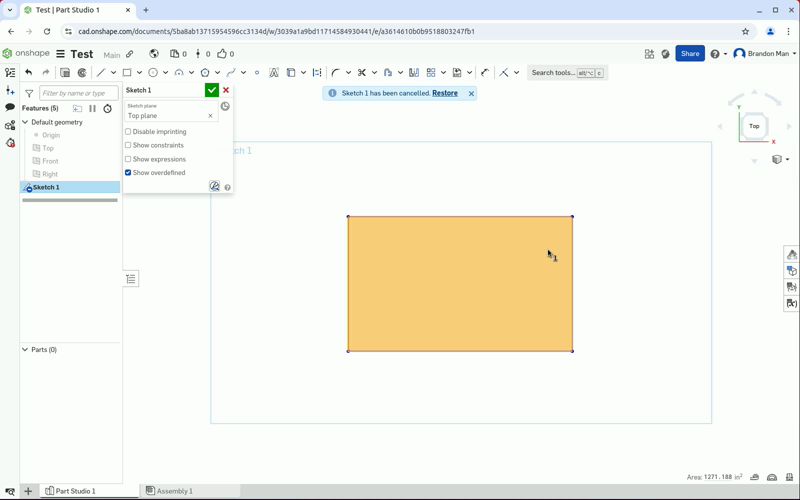
mouse_move(73, 352)
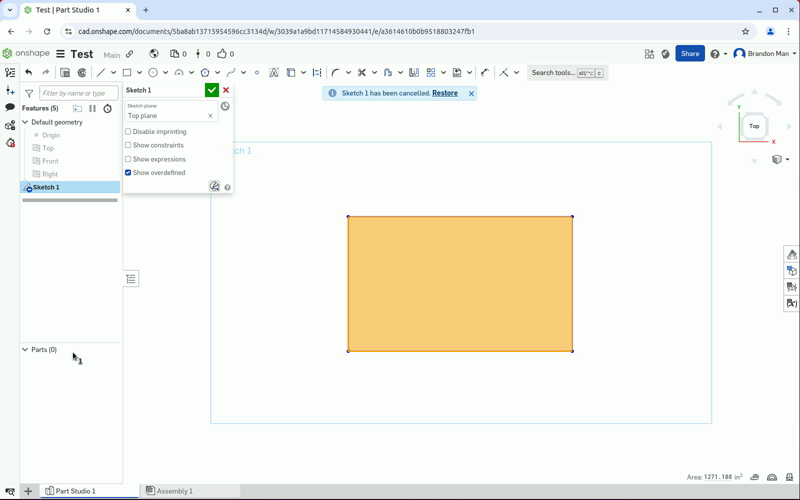
key(shift+y)
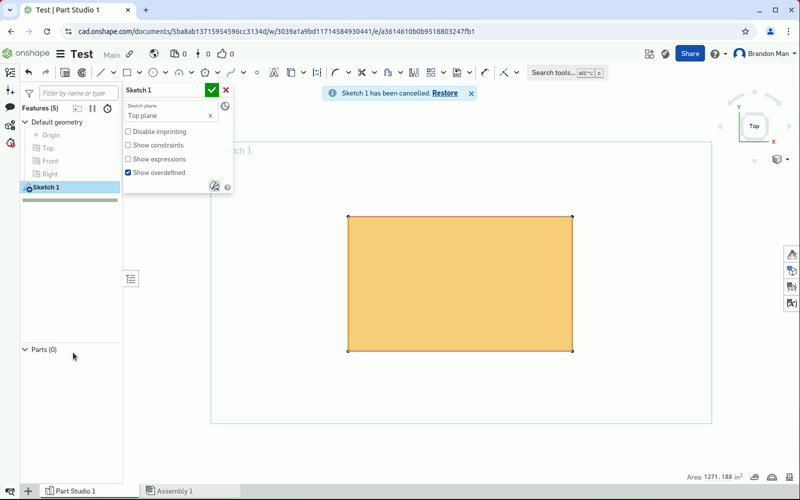
key(shift+e)
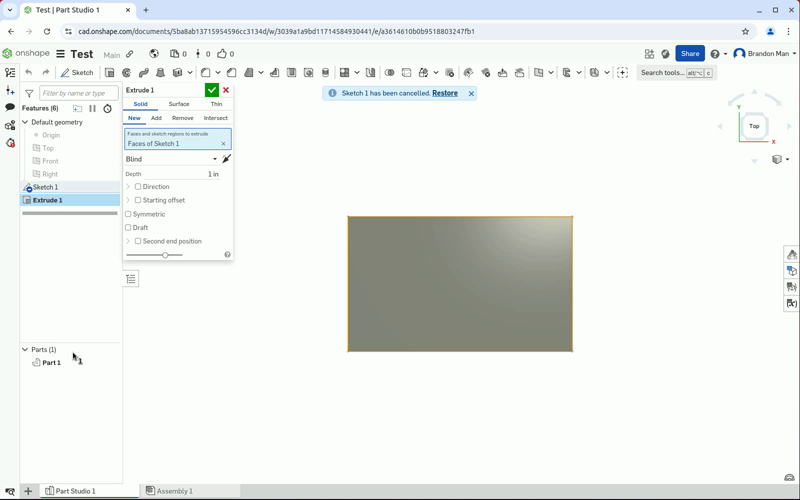
mouse_move(143, 106)
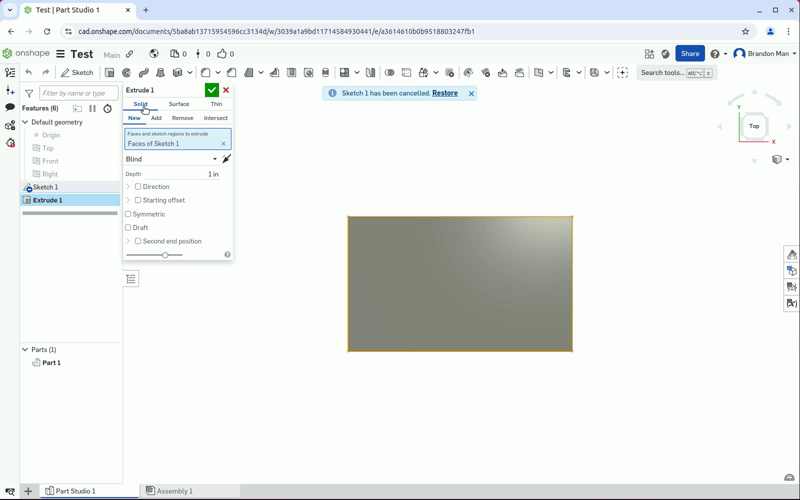
click(143, 106)
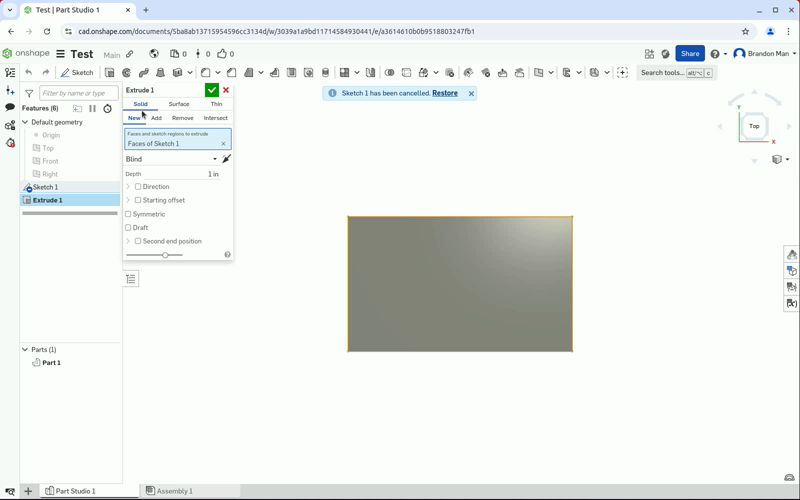
mouse_move(137, 120)
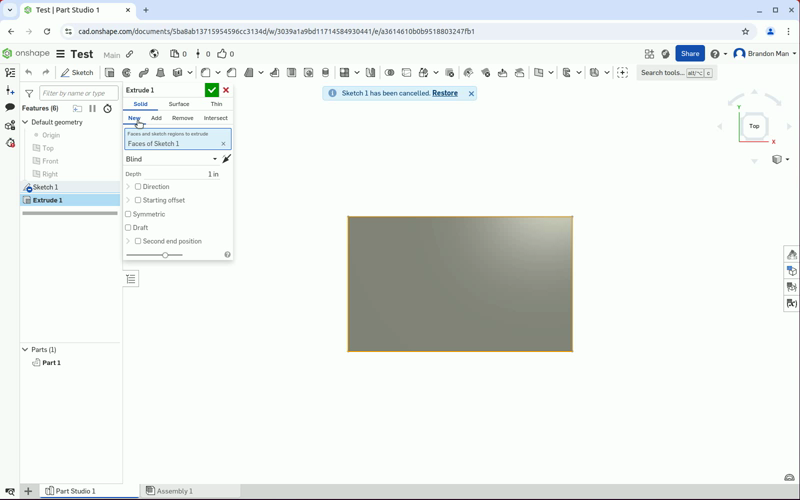
click(137, 120)
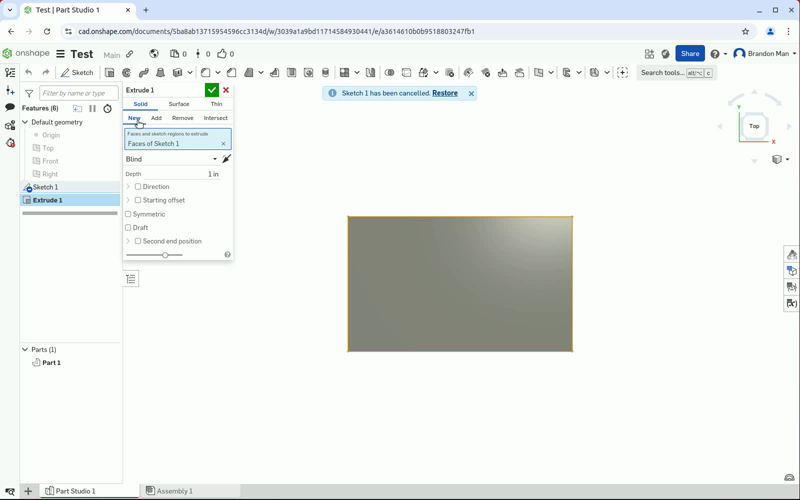
key(tab, 4)
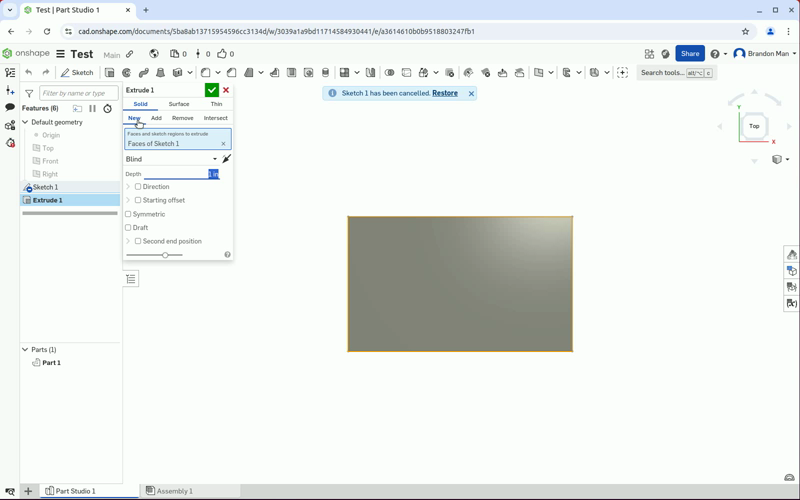
text(-1.926)
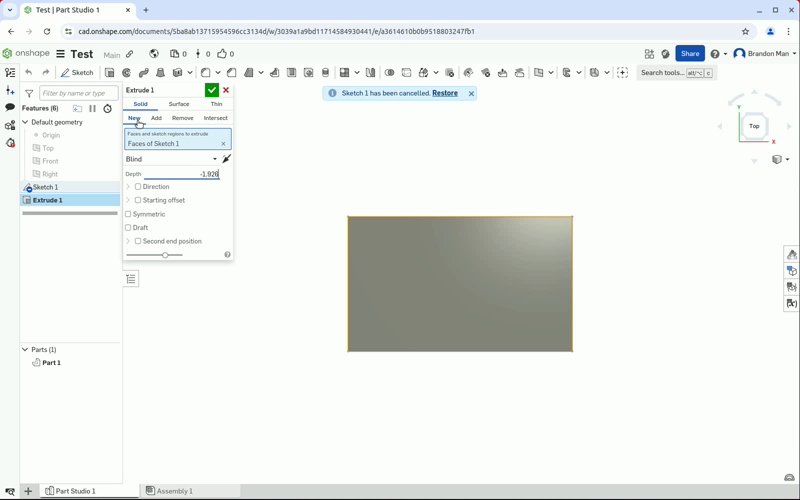
key(enter)
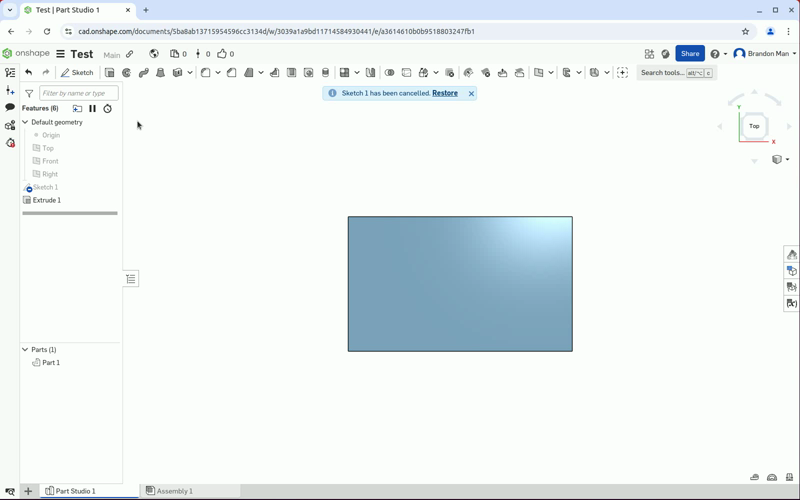
key(shift+h)
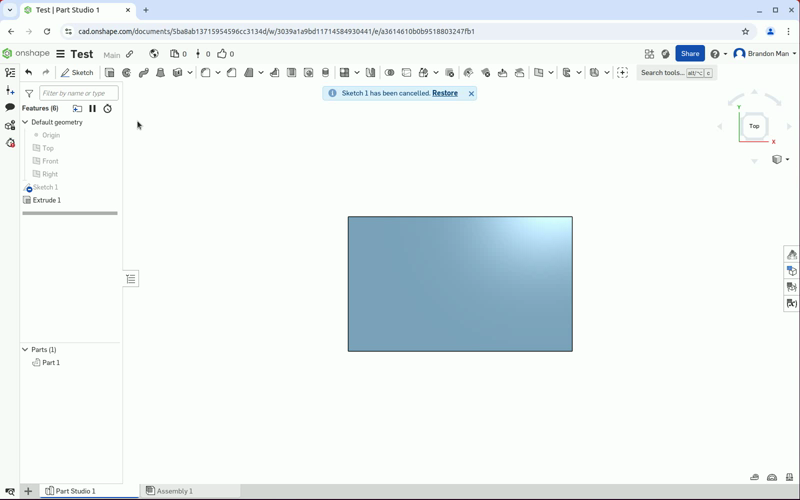
key(shift+h)
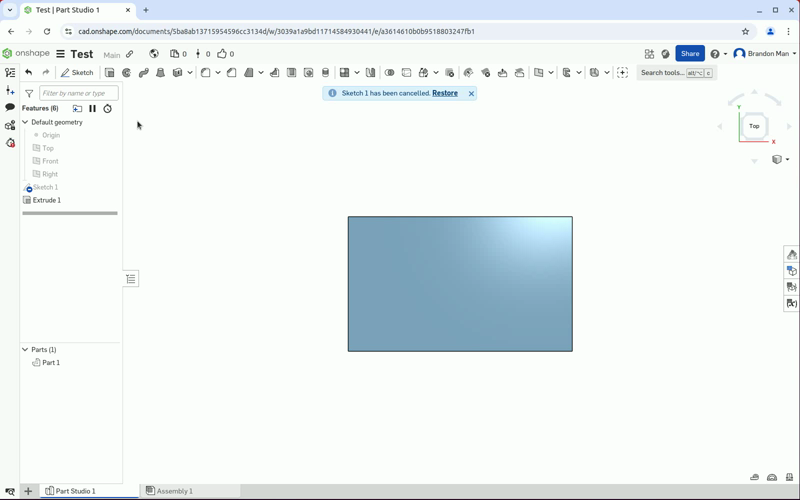
mouse_move(73, 189)
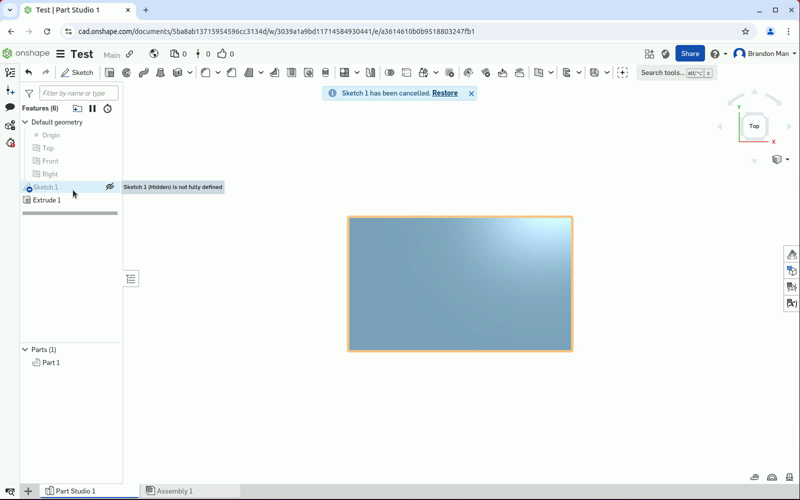
click(73, 189)
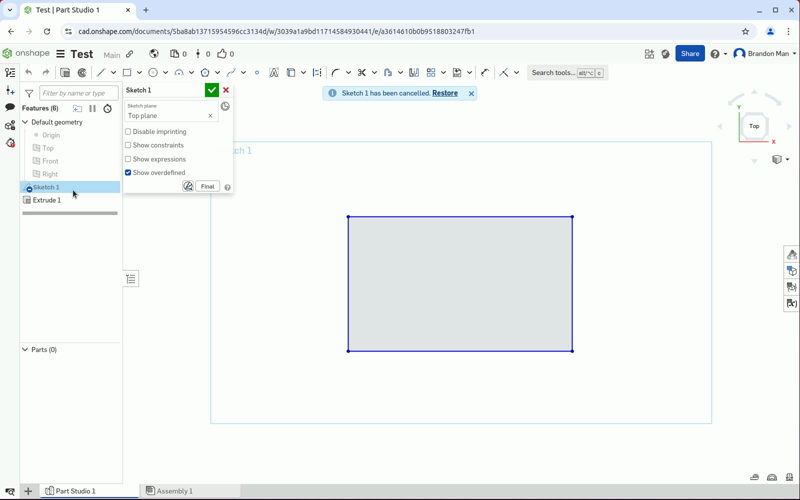
mouse_move(229, 92)
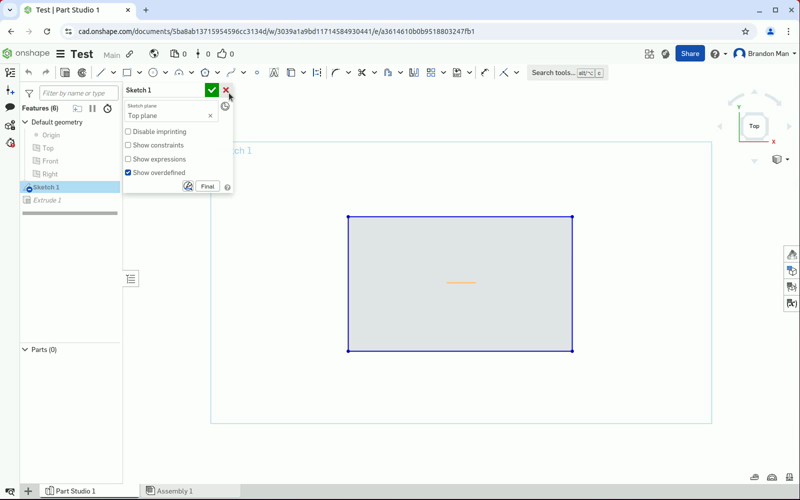
click(229, 92)
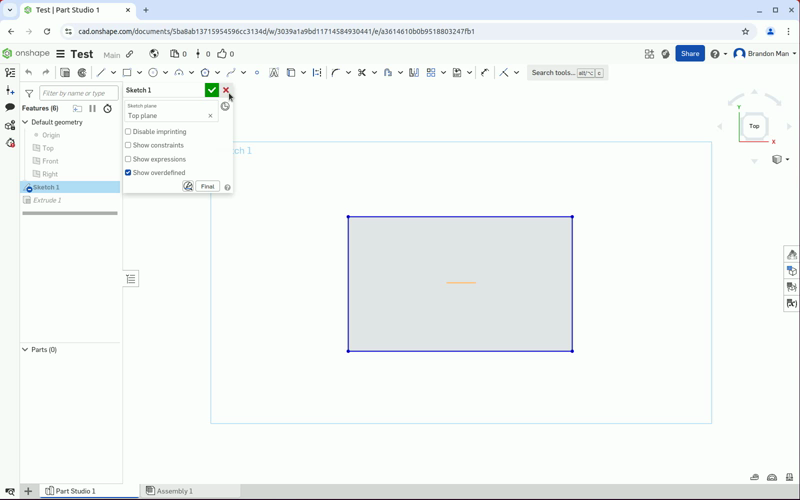
key(shift+s)
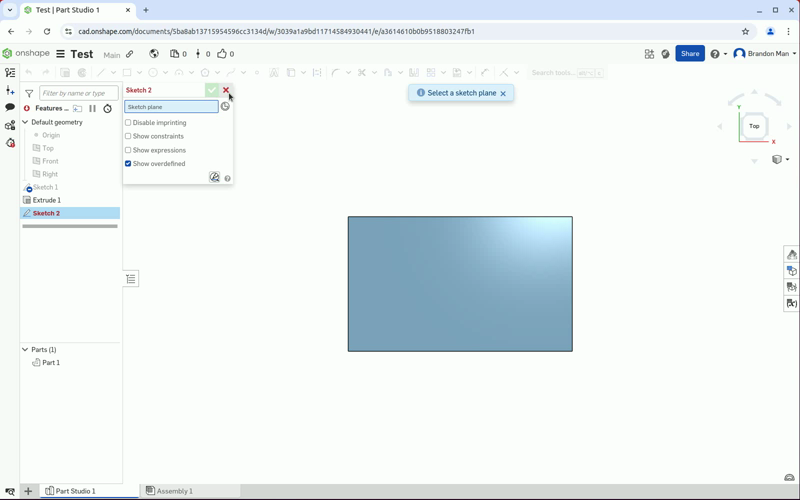
mouse_move(73, 150)
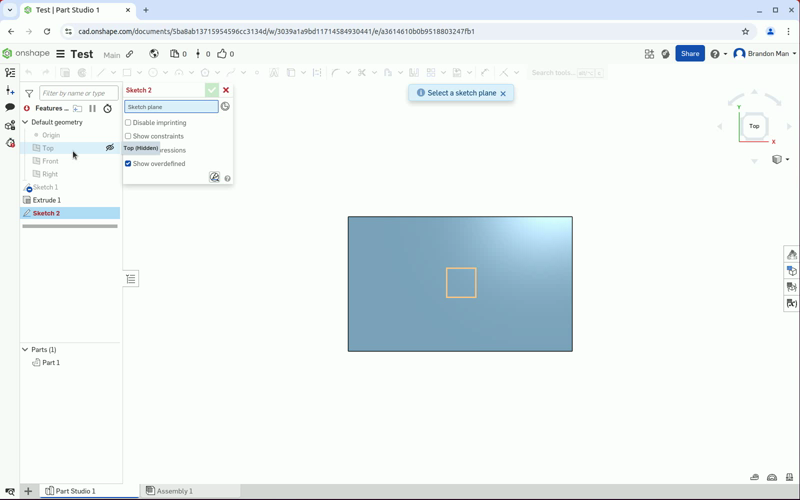
click(73, 150)
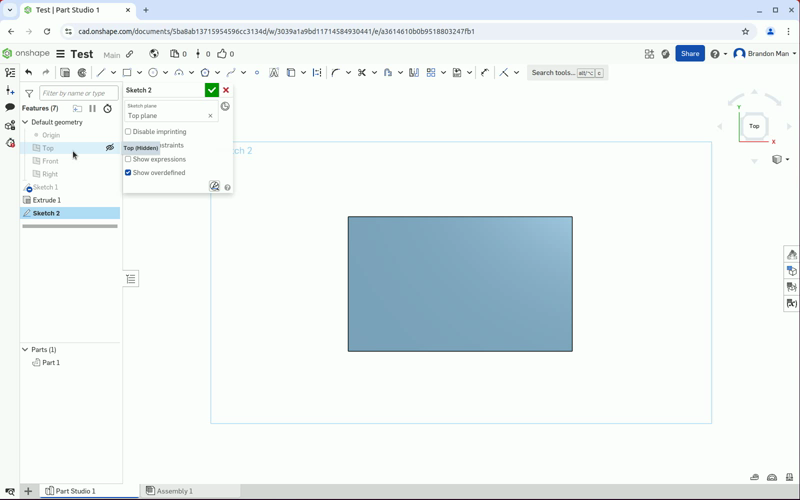
mouse_move(73, 352)
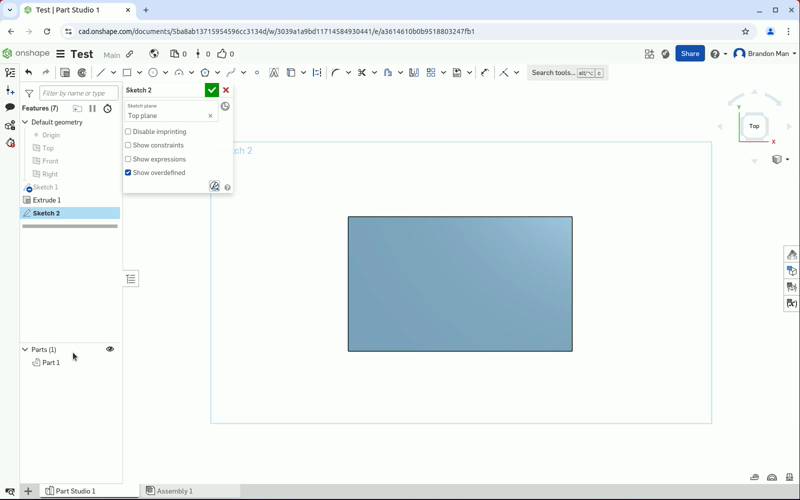
key(y)
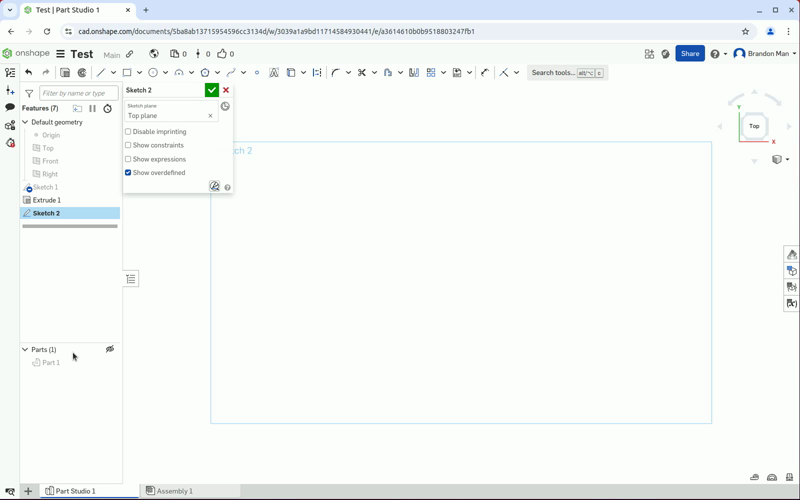
key(c)
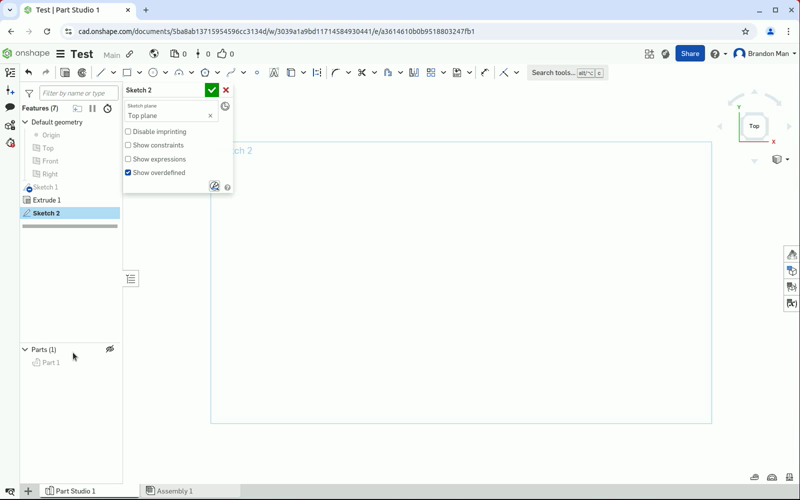
key_down(shift)
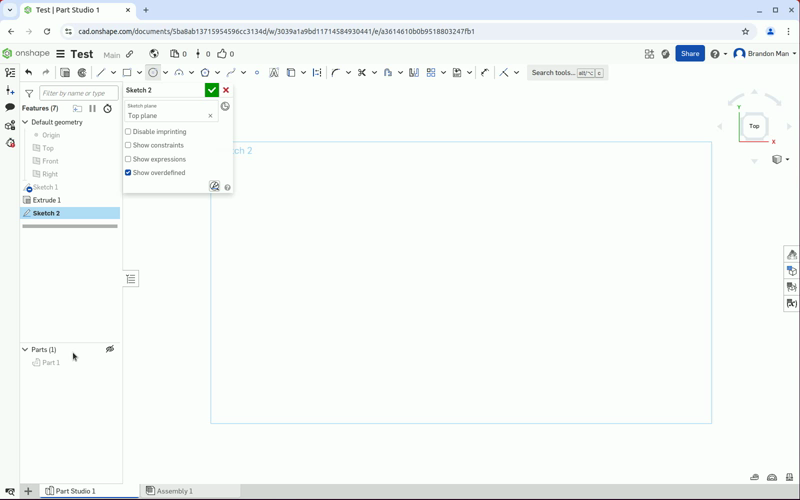
mouse_move(386, 259)
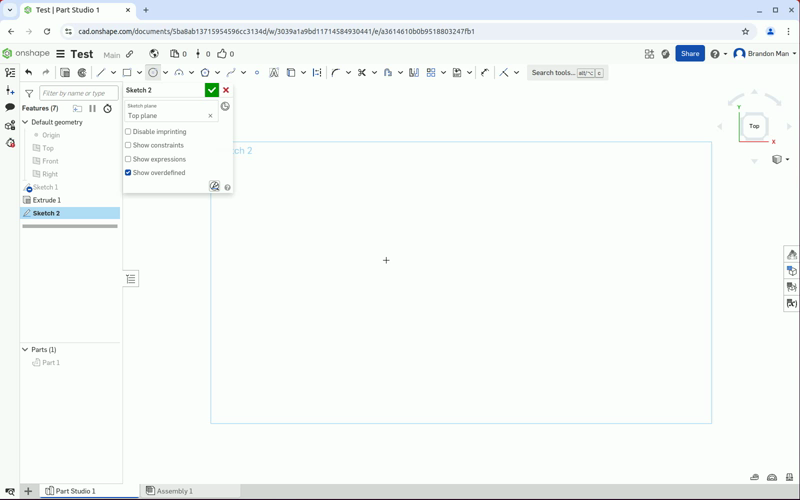
click(386, 259)
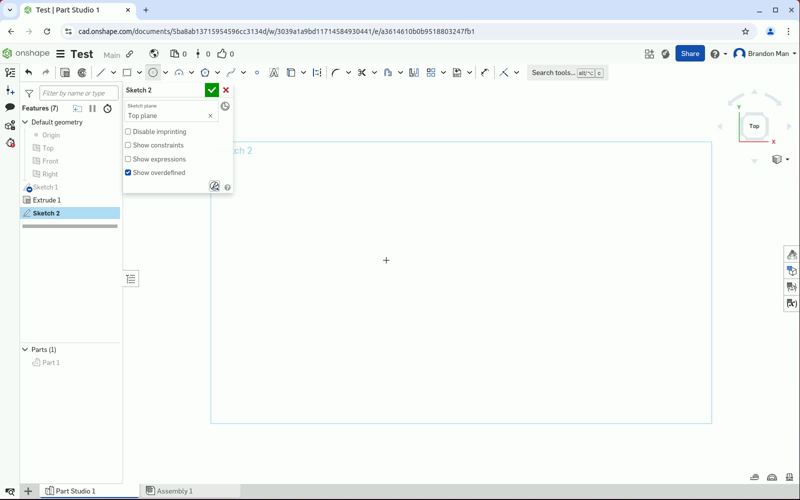
key_up(shift)
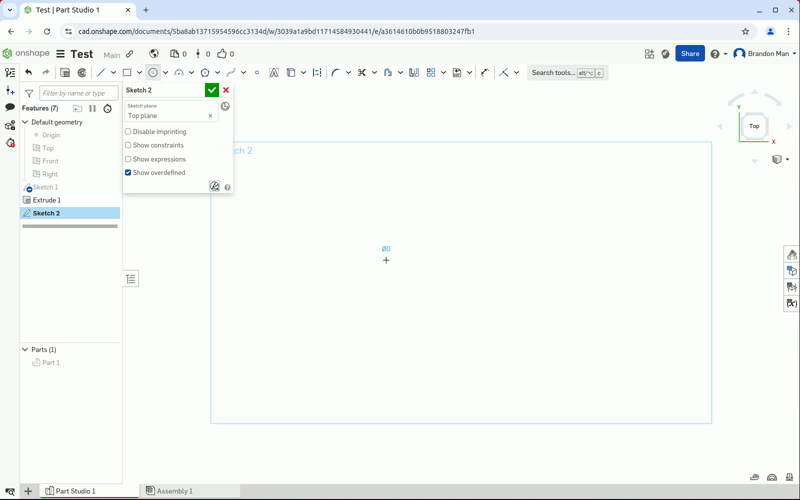
mouse_move(414, 259)
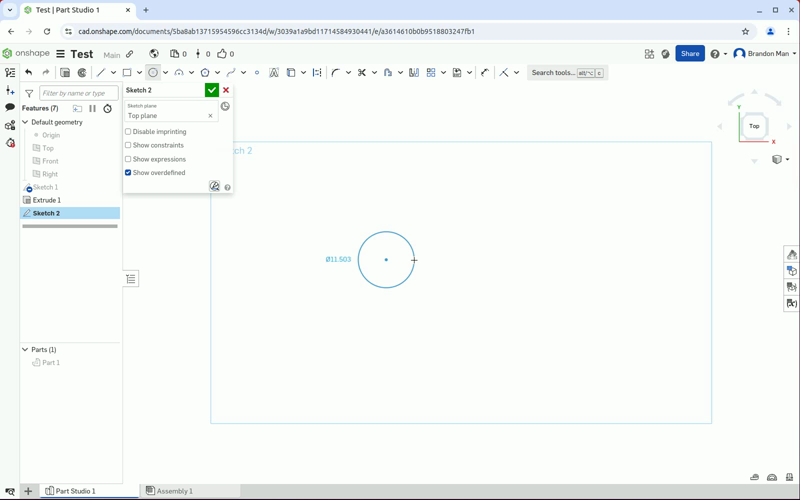
click(414, 259)
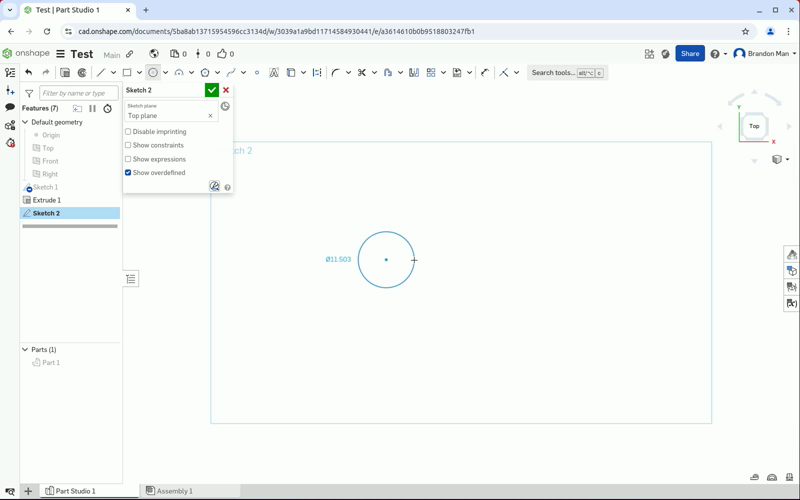
key(esc)
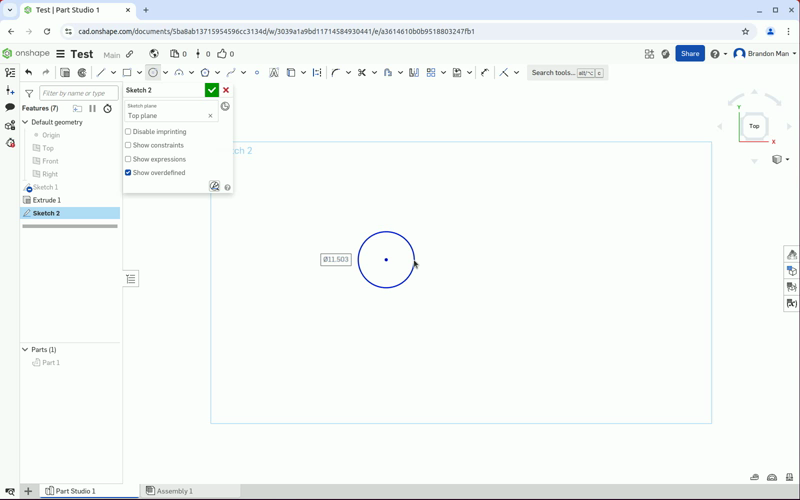
mouse_move(383, 245)
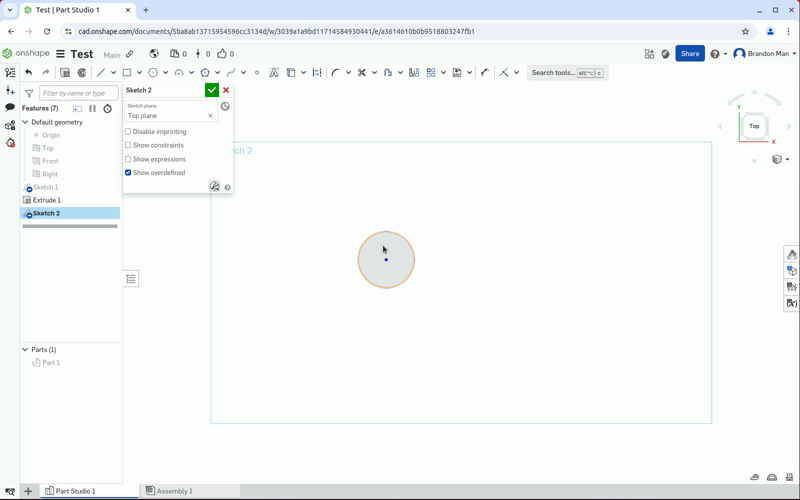
click(383, 245)
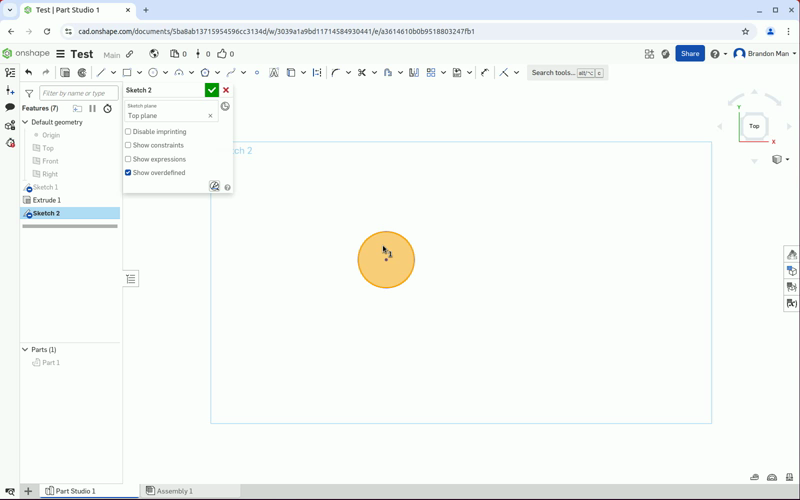
mouse_move(73, 352)
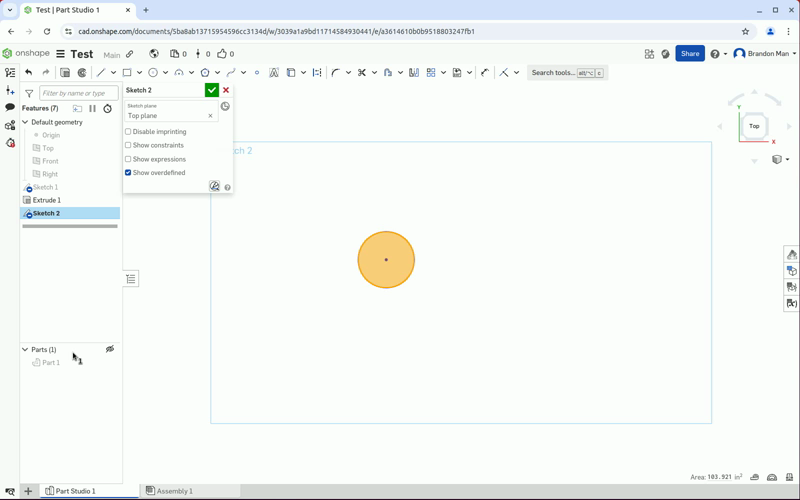
key(shift+y)
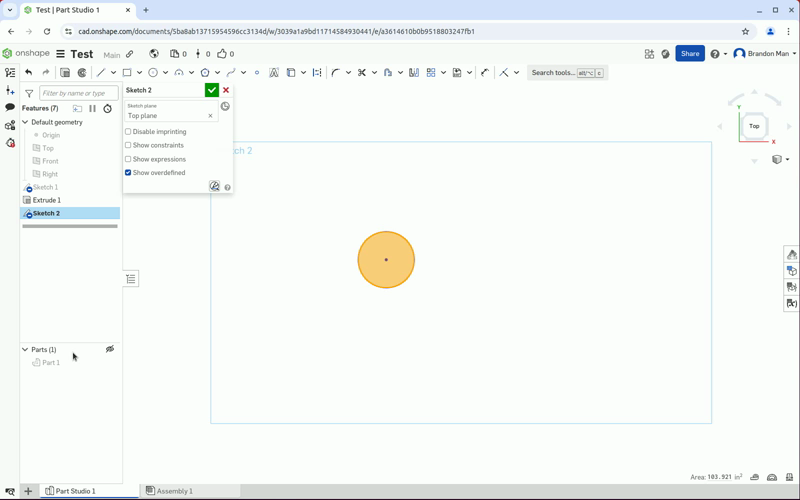
key(shift+e)
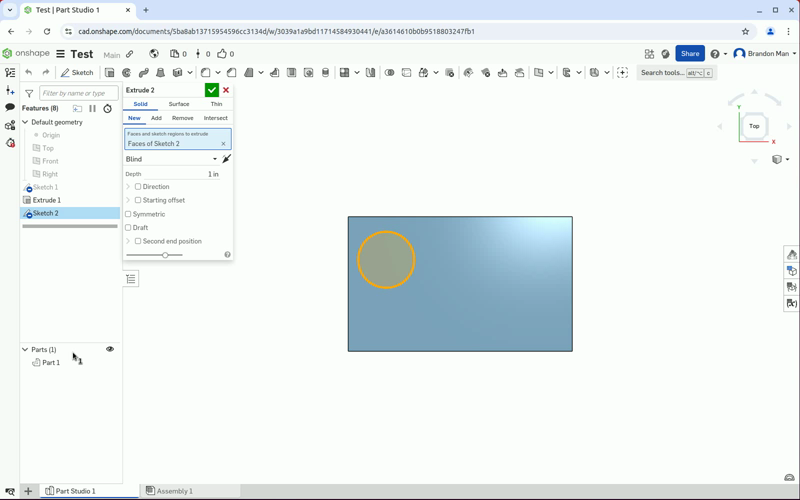
mouse_move(143, 106)
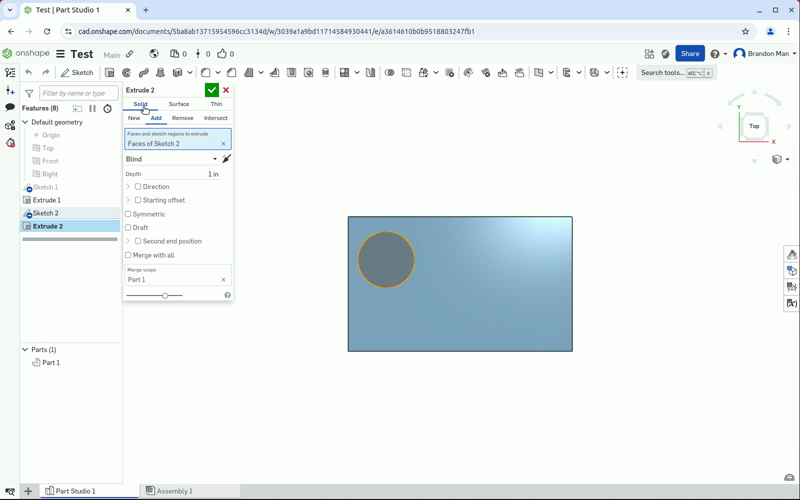
click(143, 106)
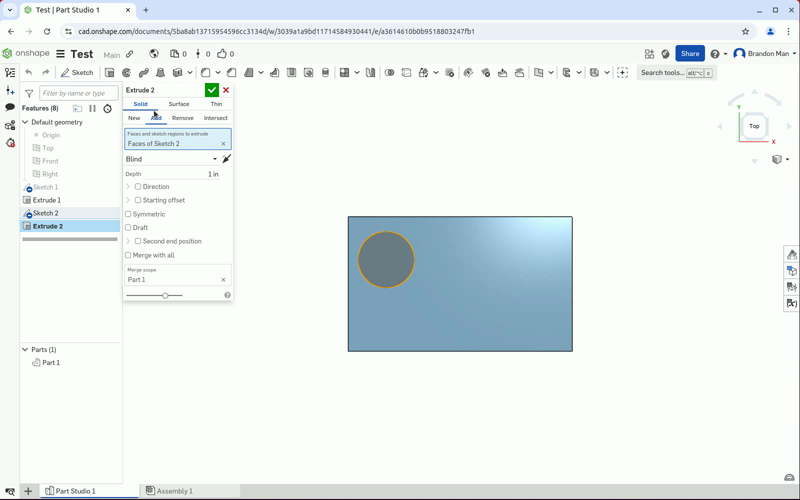
mouse_move(186, 120)
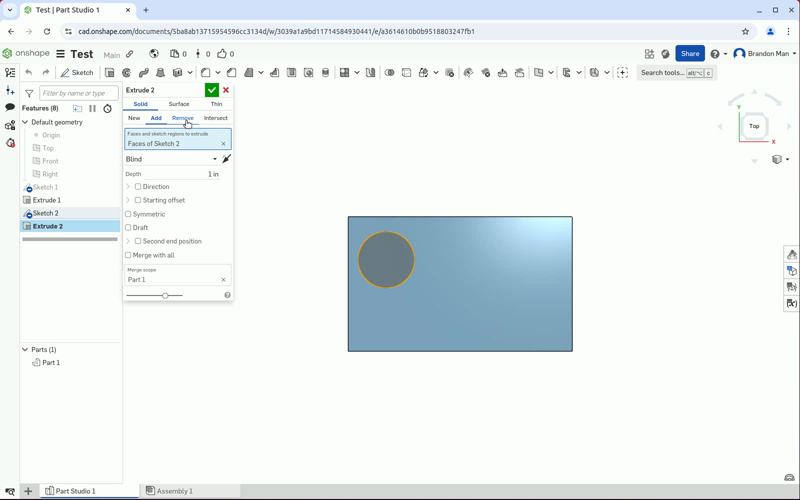
click(186, 120)
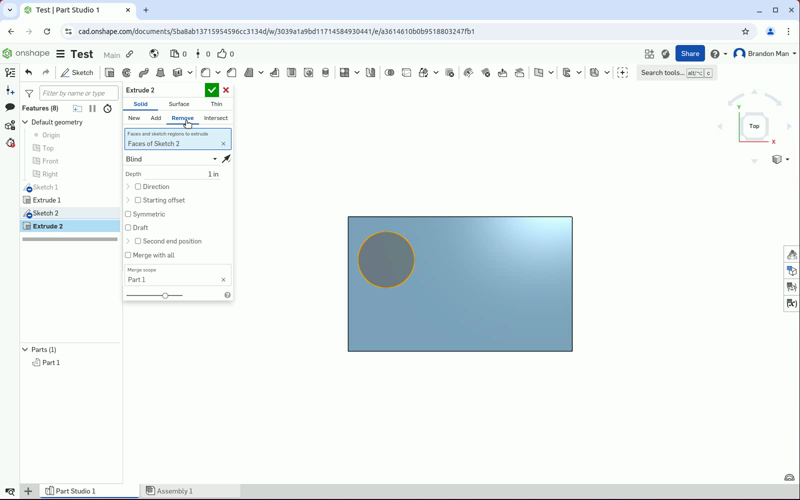
key(tab, 4)
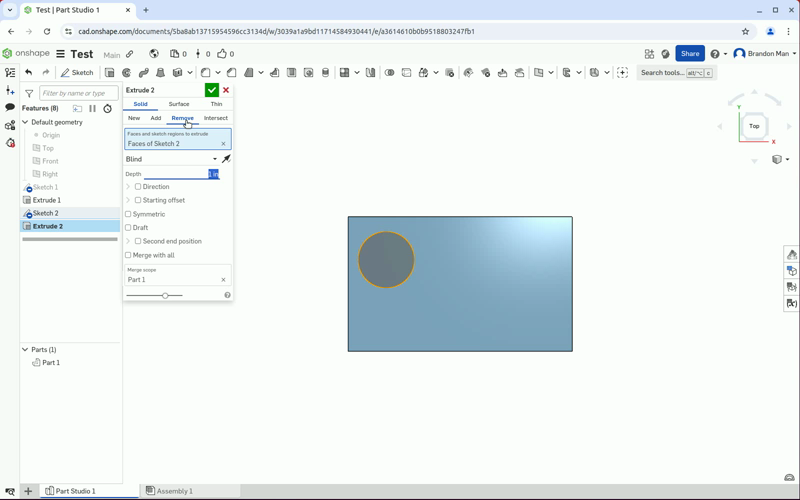
text(1.444)
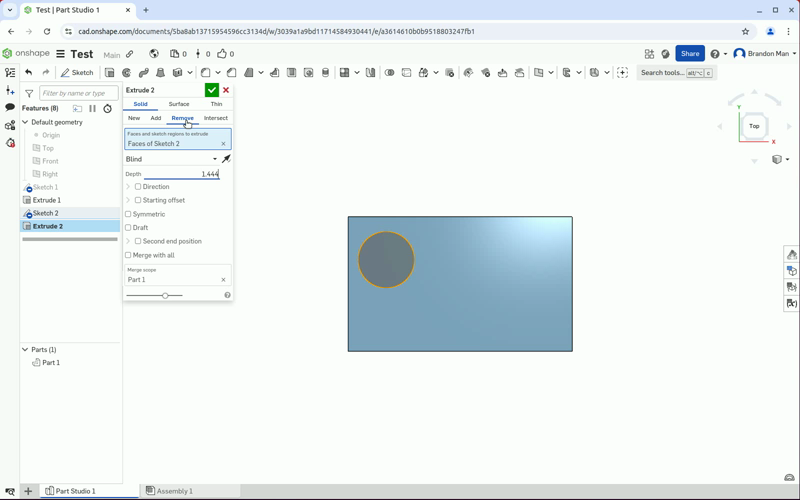
key(tab, 6)
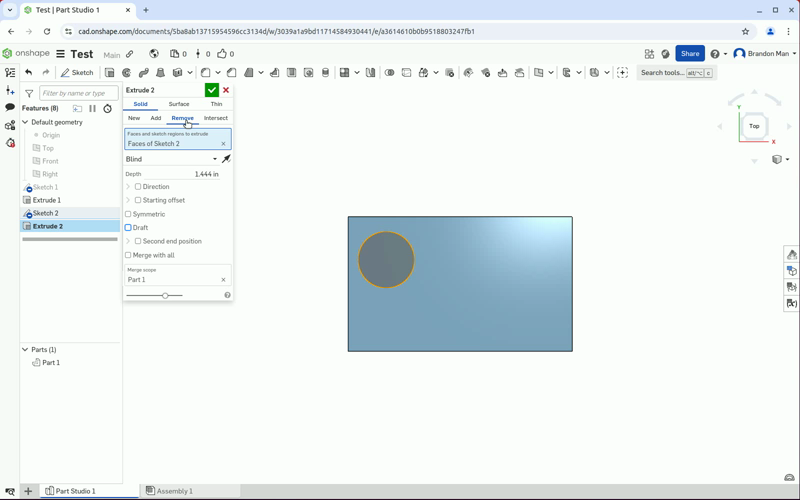
key(space)
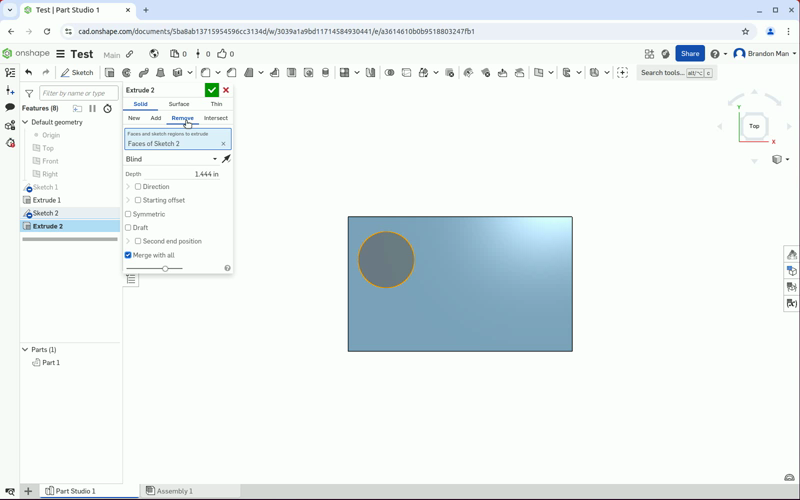
key(enter)
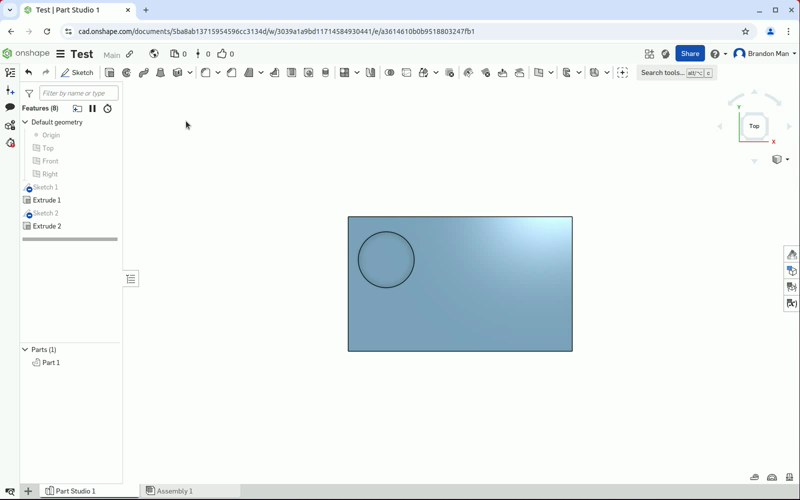
key(shift+h)
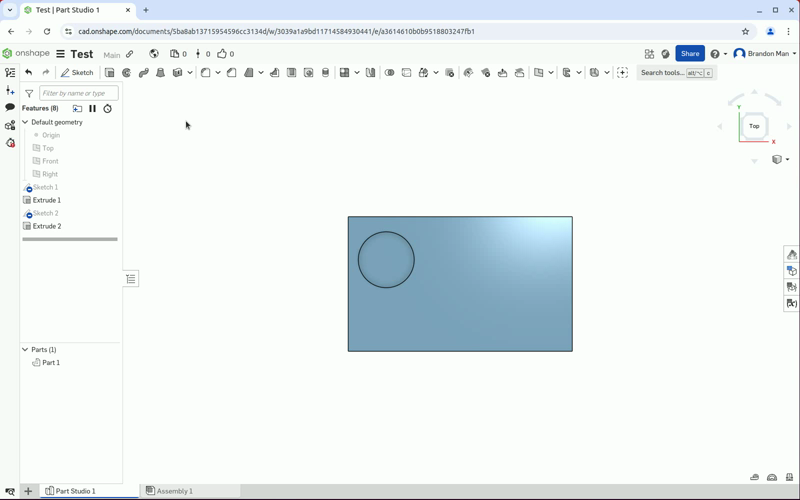
key(shift+h)
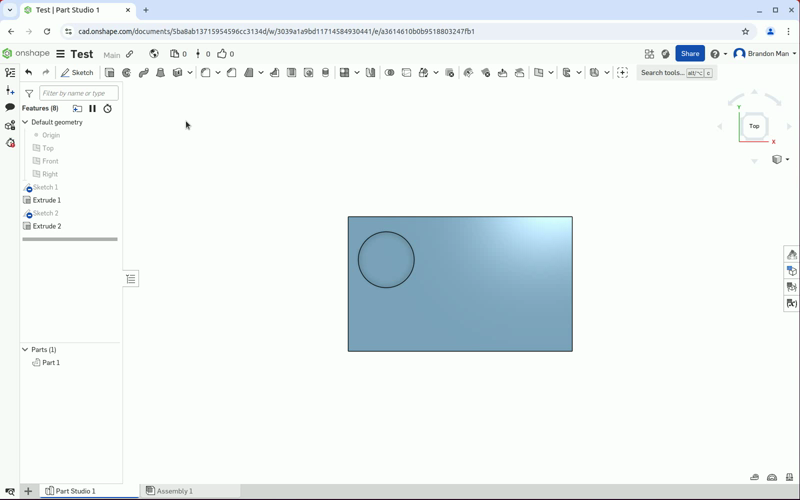
mouse_move(73, 189)
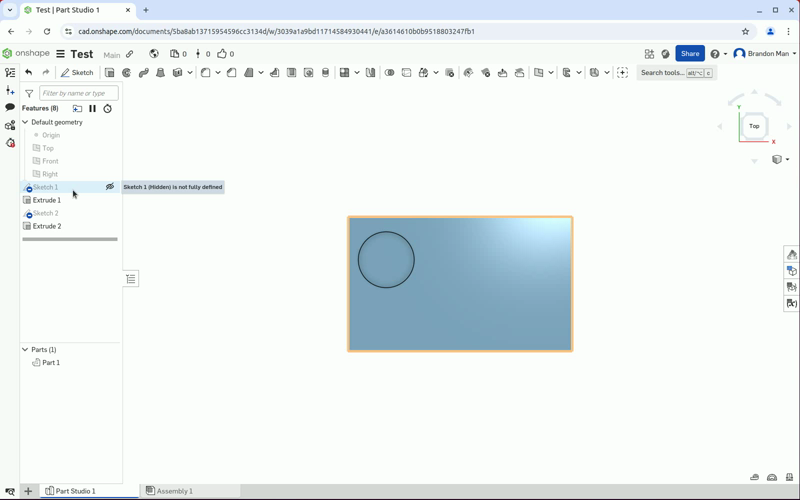
click(73, 189)
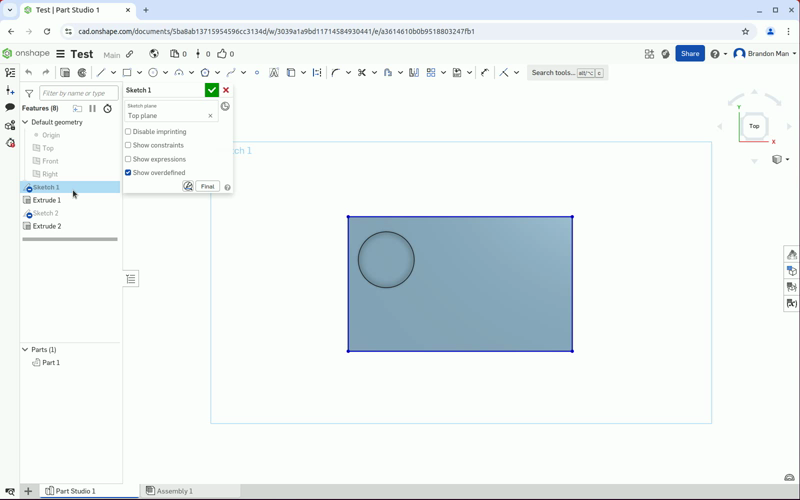
mouse_move(229, 92)
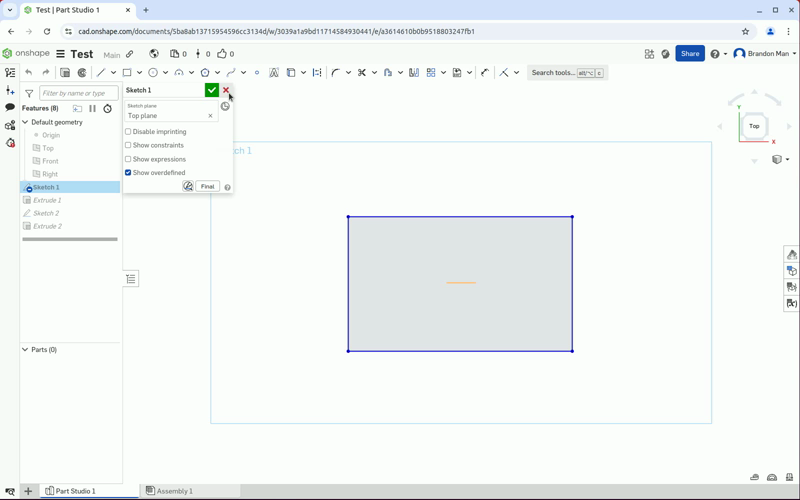
click(229, 92)
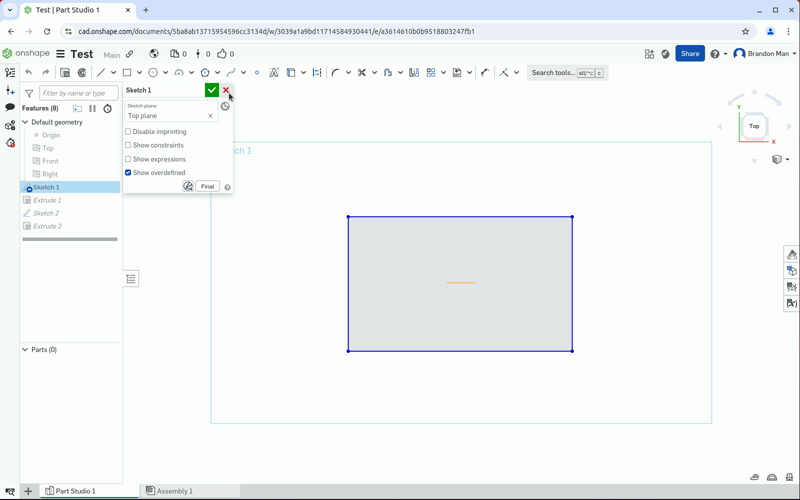
key(shift+s)
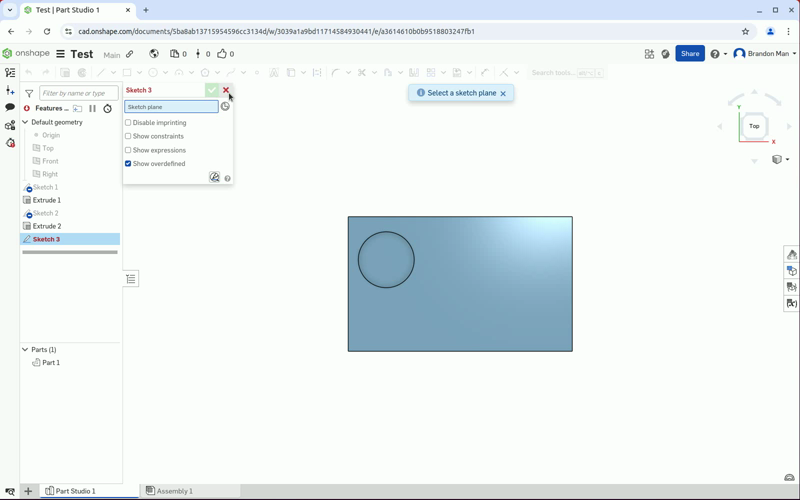
mouse_move(73, 150)
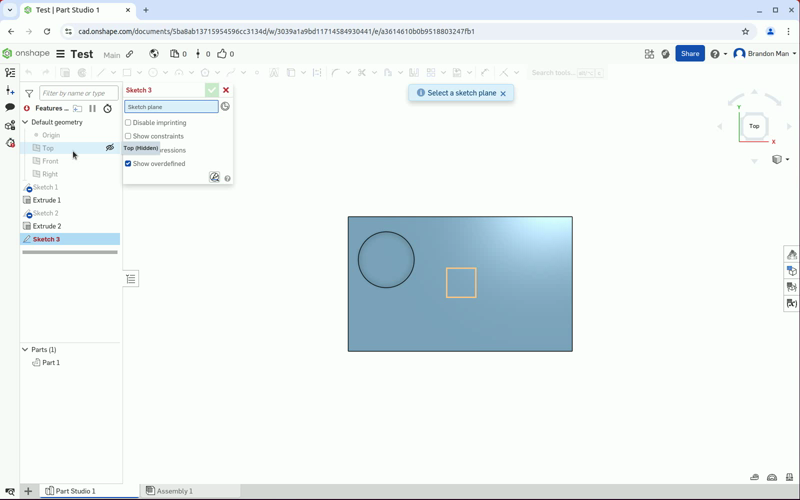
click(73, 150)
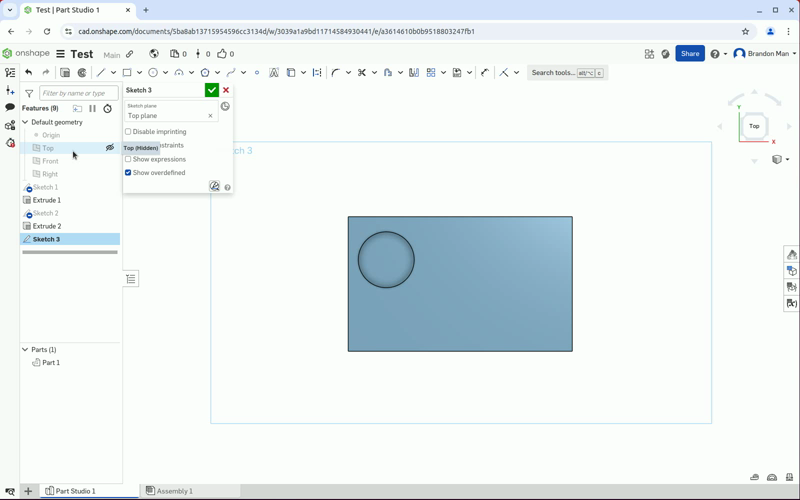
mouse_move(73, 352)
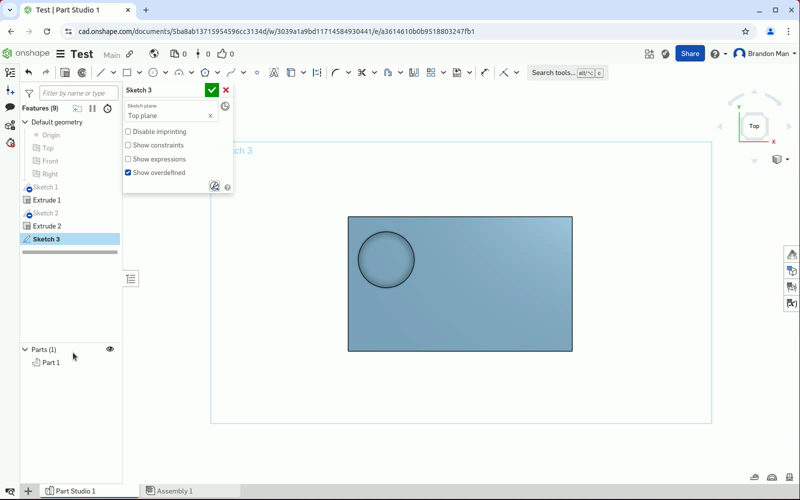
key(y)
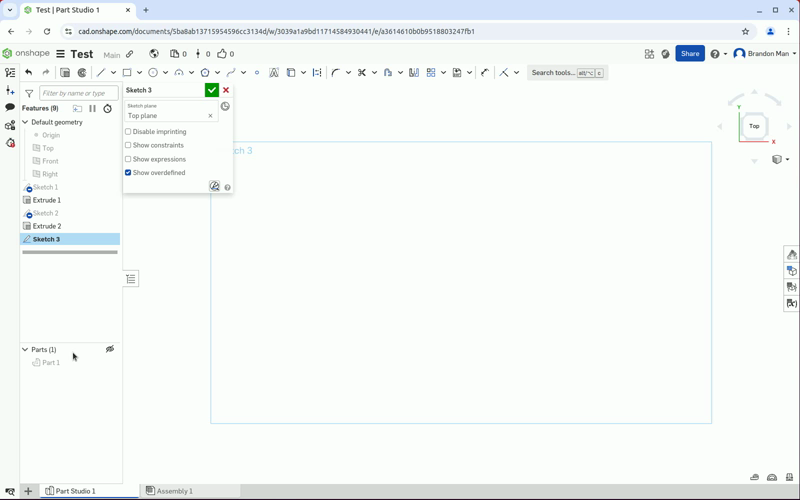
key(c)
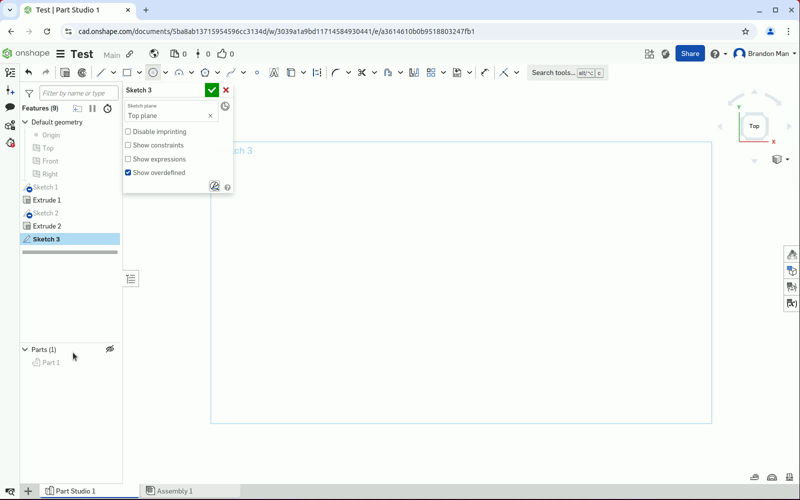
key_down(shift)
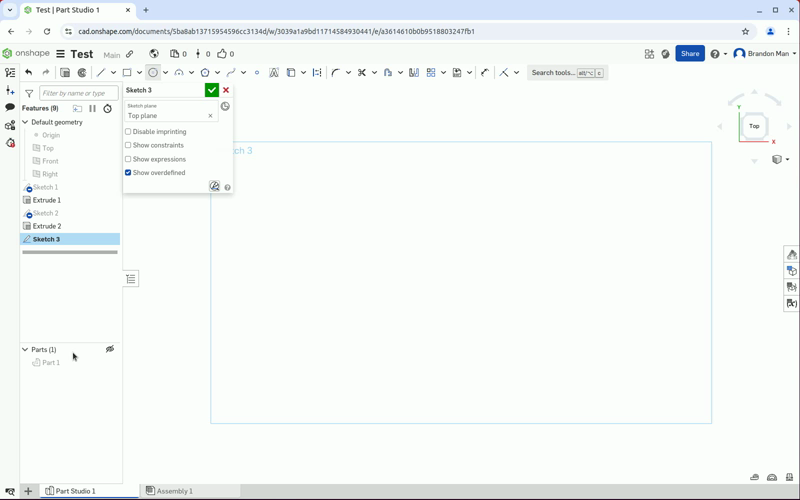
mouse_move(425, 316)
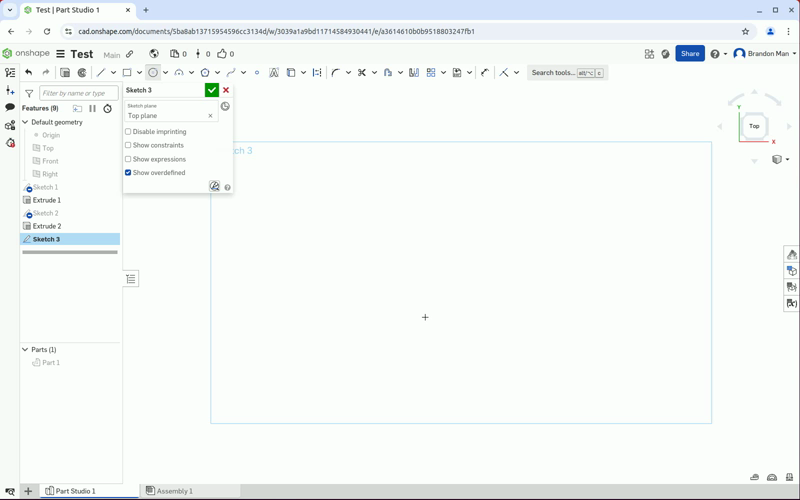
click(425, 316)
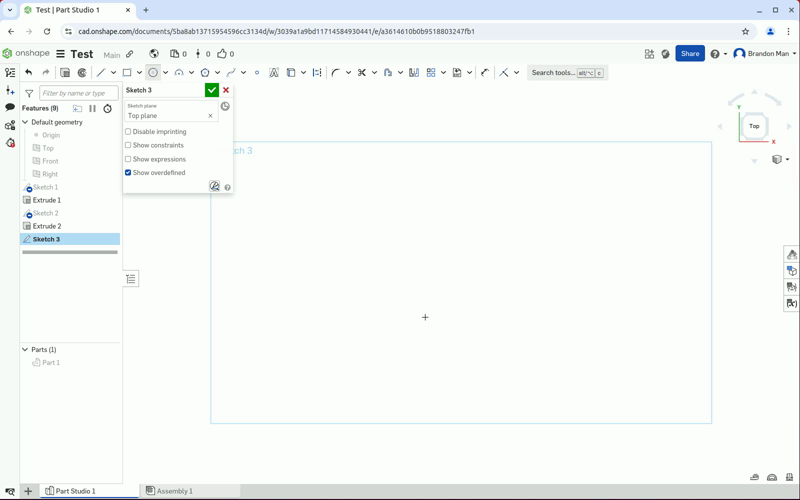
key_up(shift)
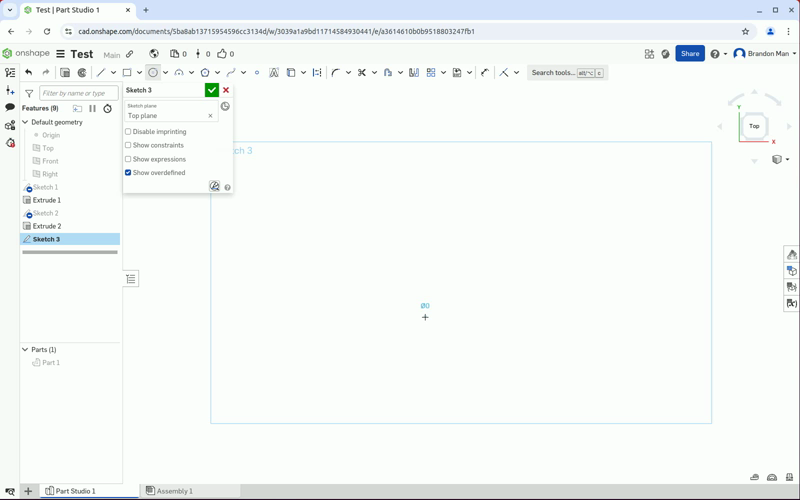
mouse_move(452, 316)
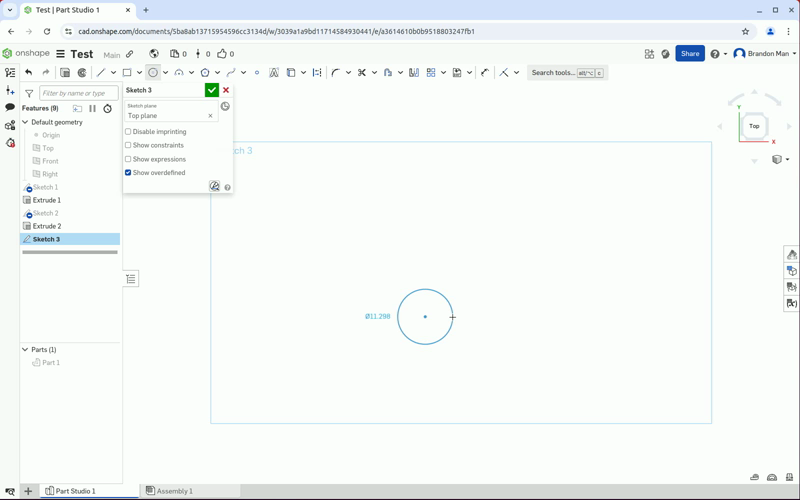
click(452, 316)
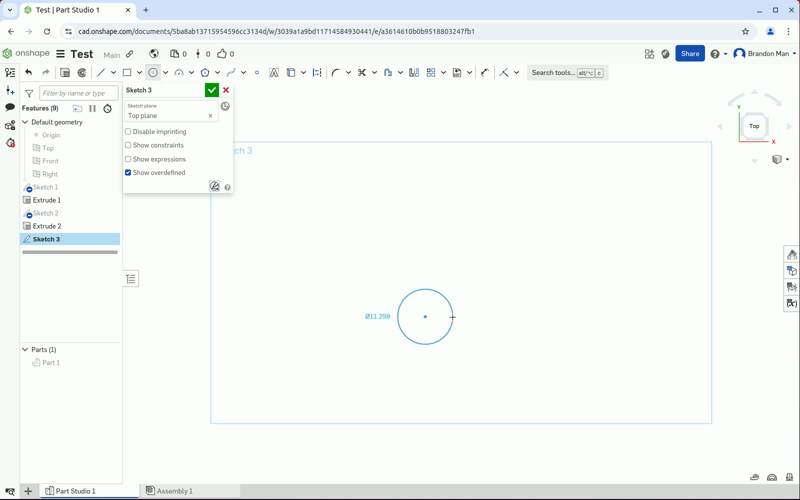
key(esc)
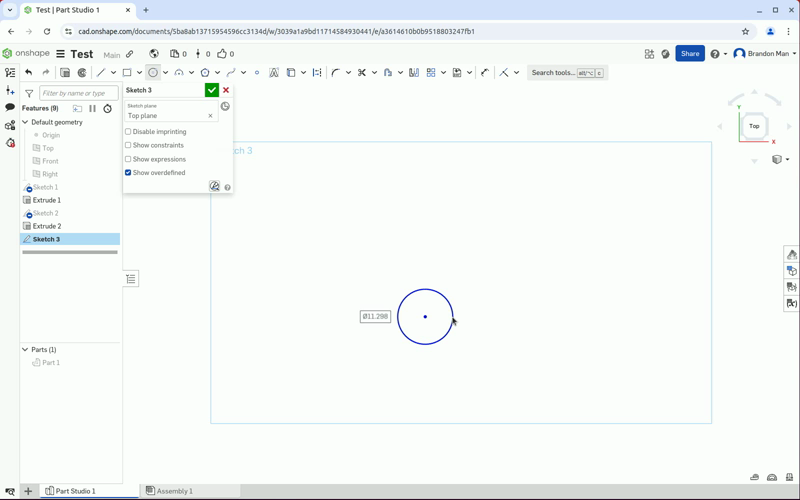
mouse_move(437, 317)
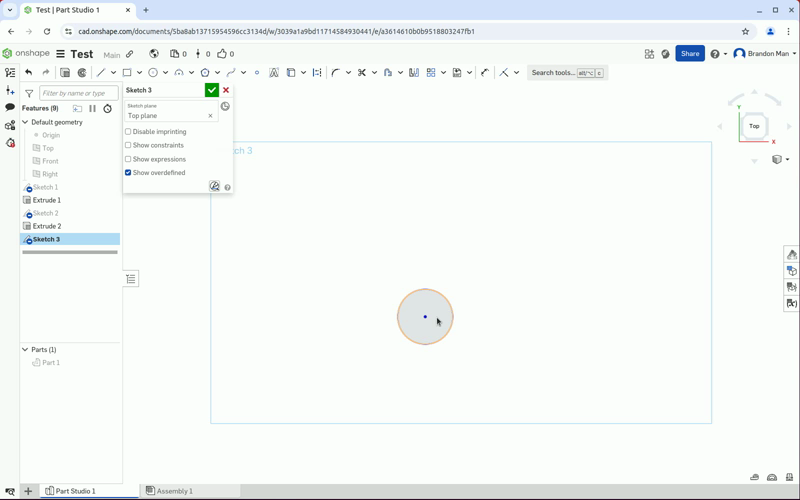
click(437, 317)
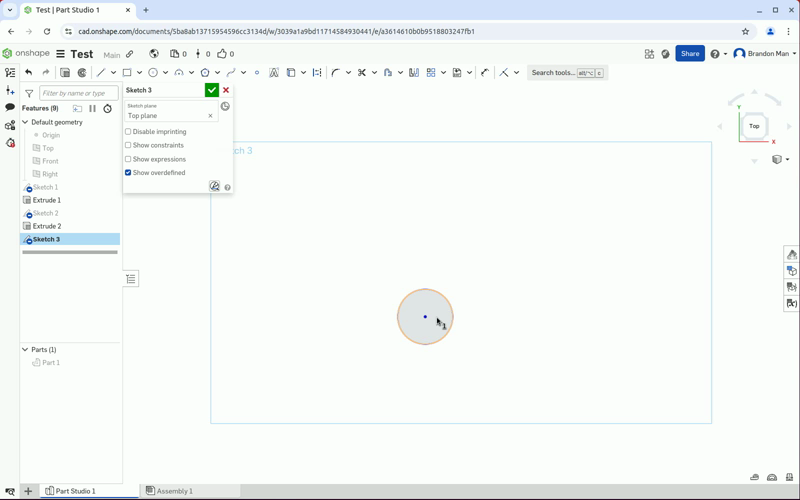
mouse_move(73, 352)
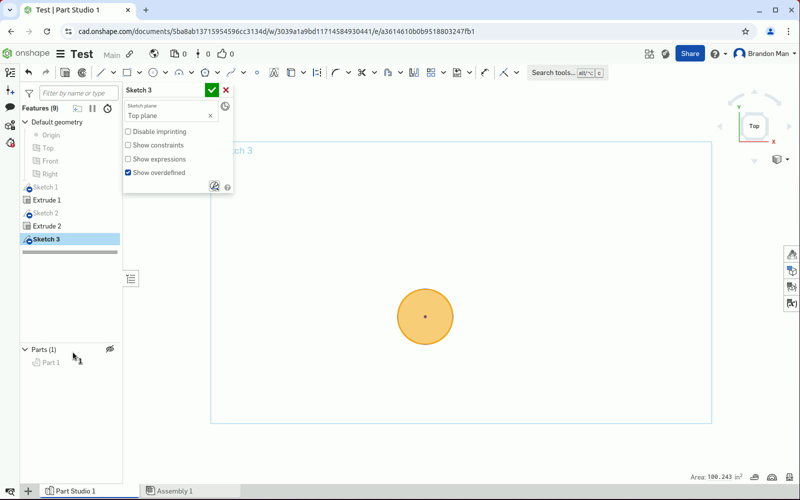
key(shift+y)
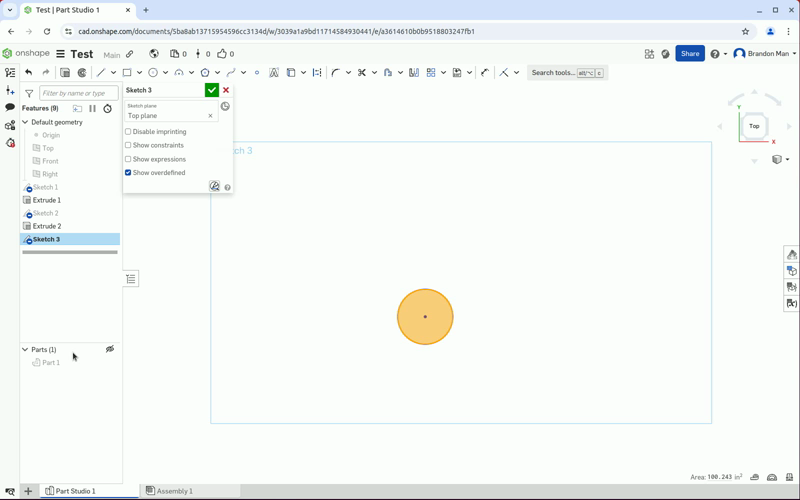
key(shift+e)
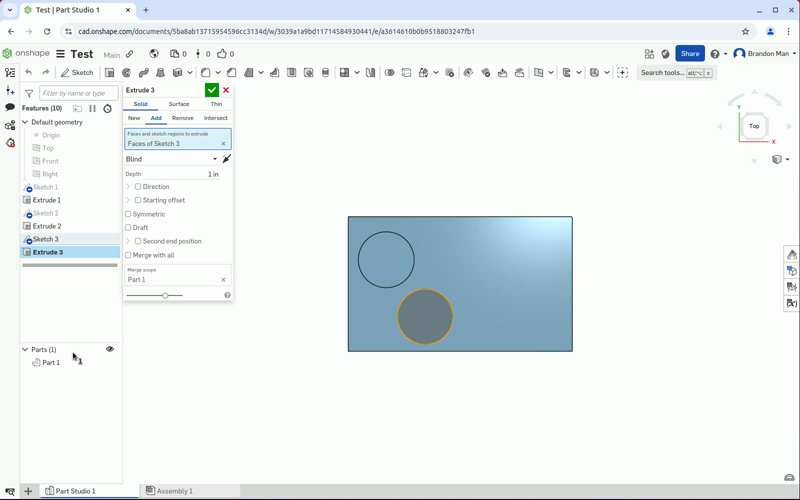
mouse_move(143, 106)
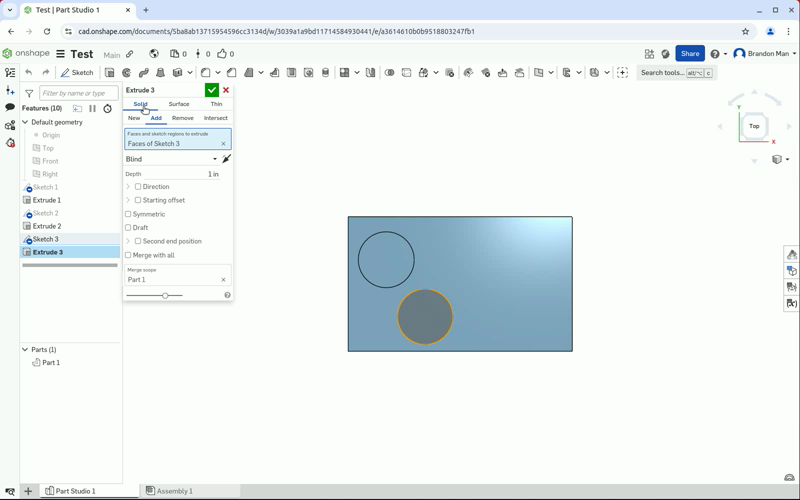
click(143, 106)
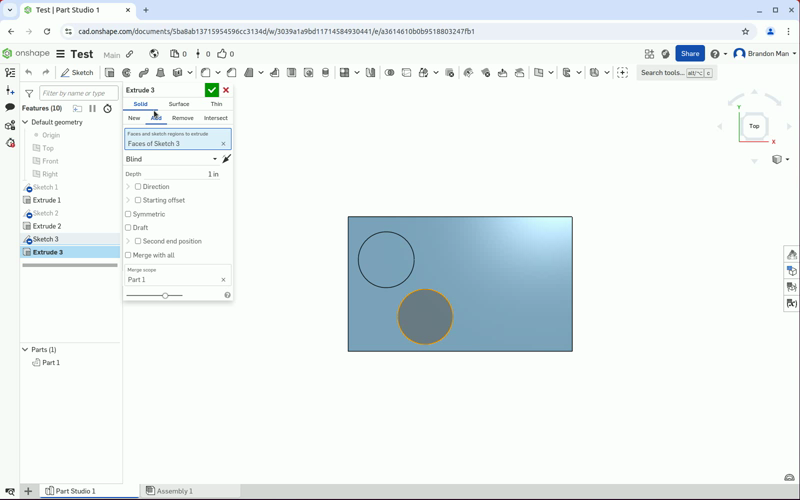
mouse_move(186, 120)
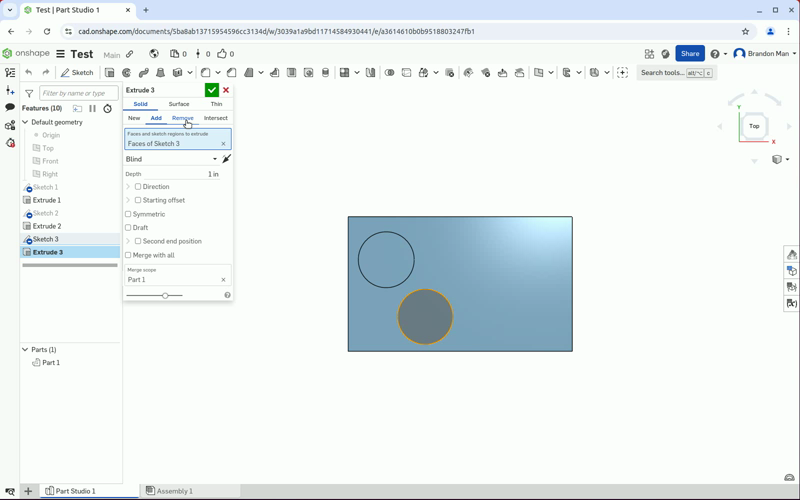
click(186, 120)
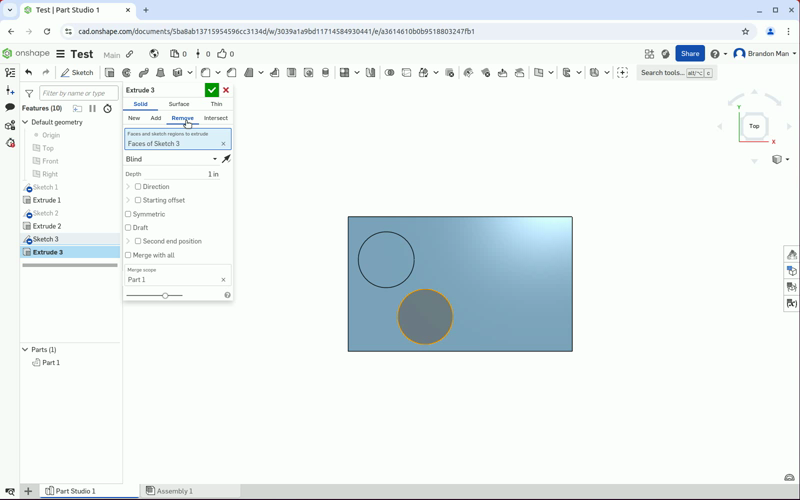
key(tab, 4)
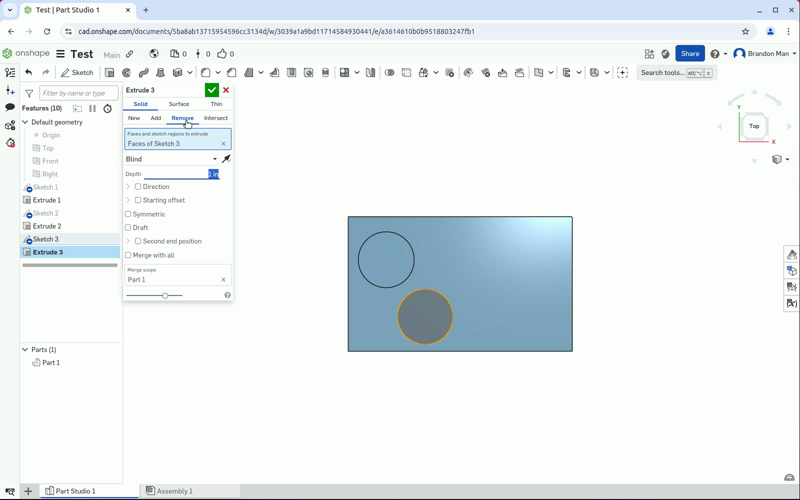
text(1.444)
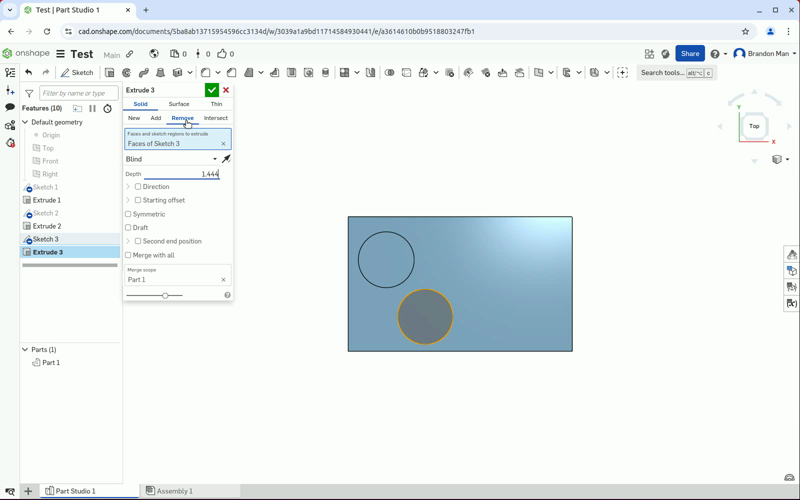
key(tab, 6)
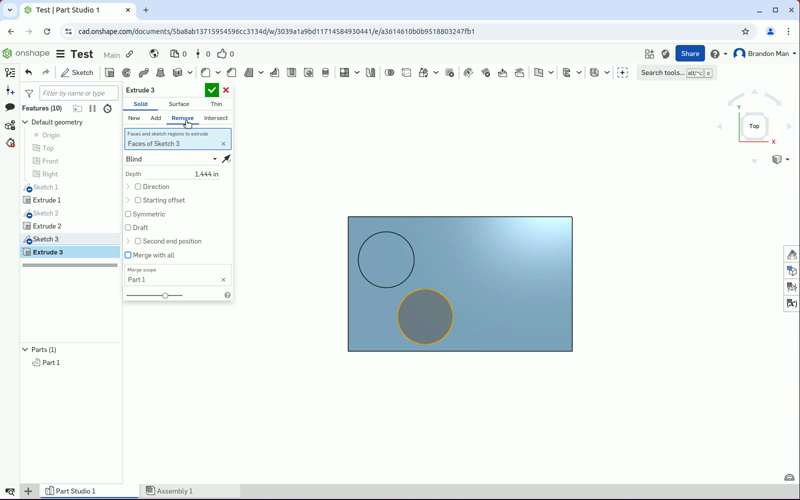
key(space)
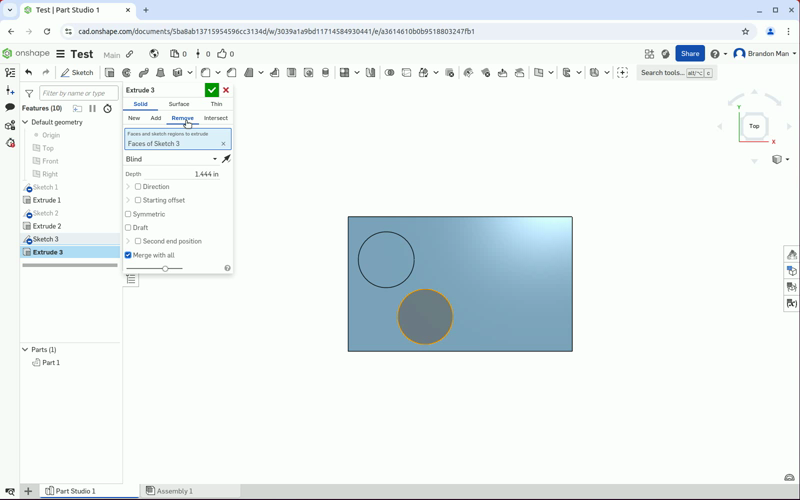
key(enter)
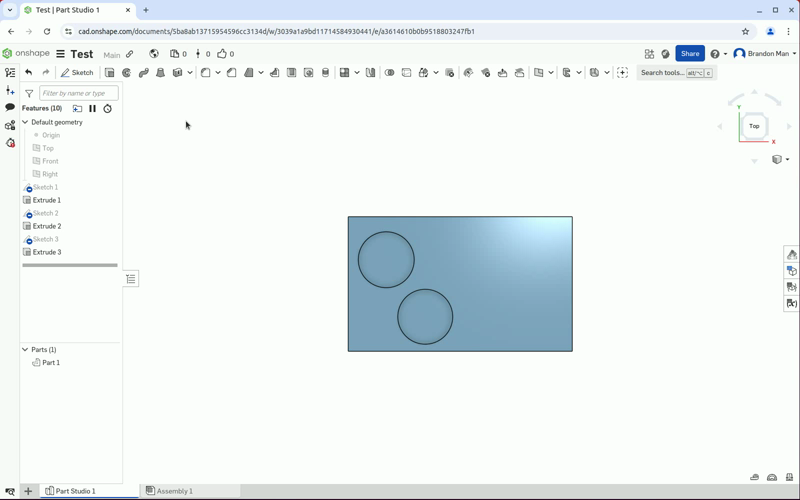
key(shift+h)
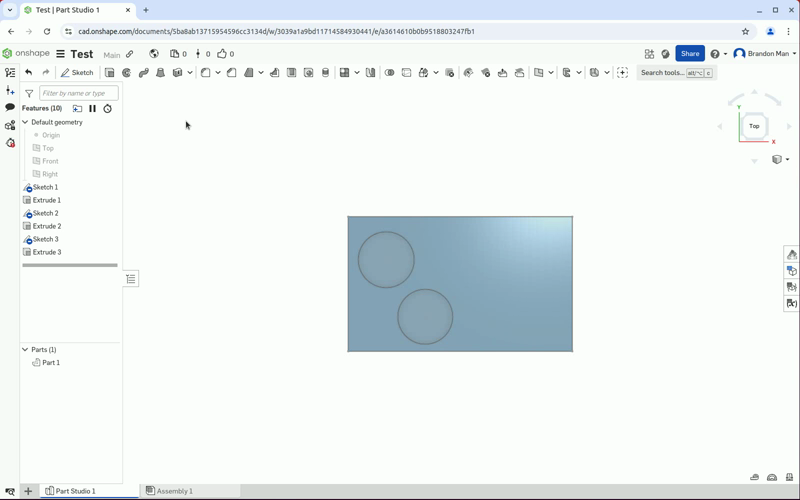
key(shift+h)
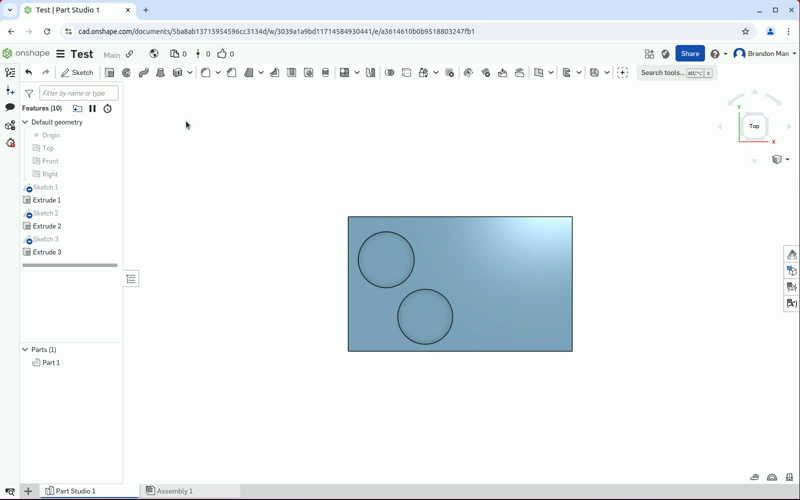
mouse_move(73, 189)
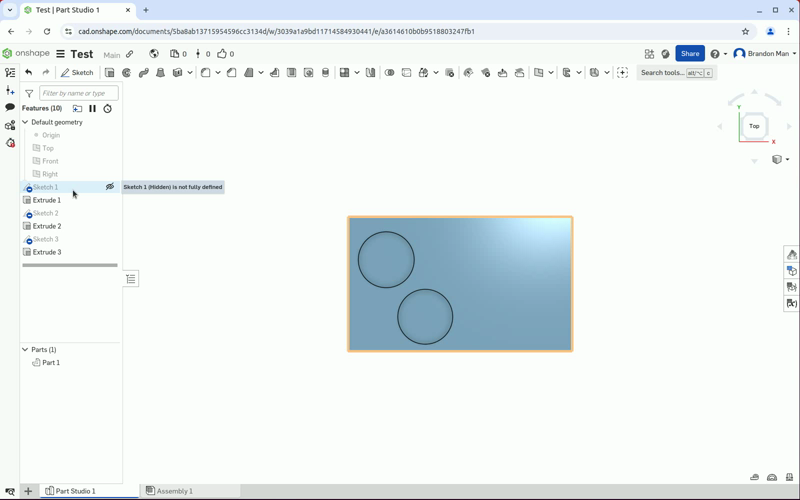
click(73, 189)
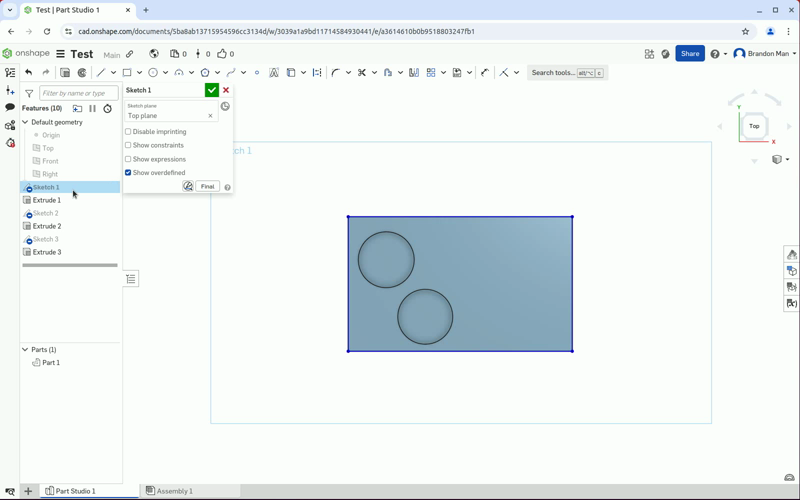
mouse_move(229, 92)
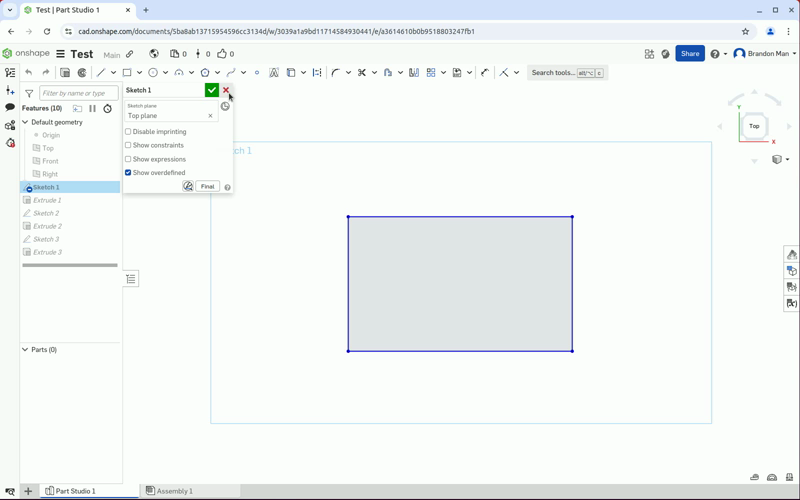
click(229, 92)
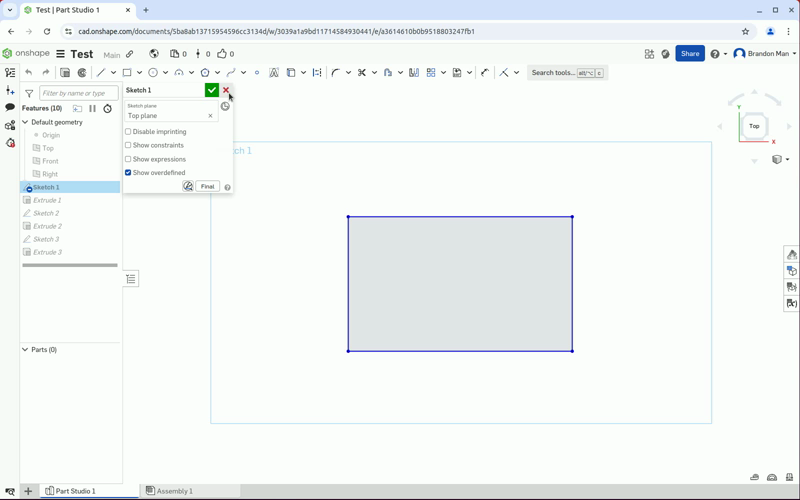
key(shift+s)
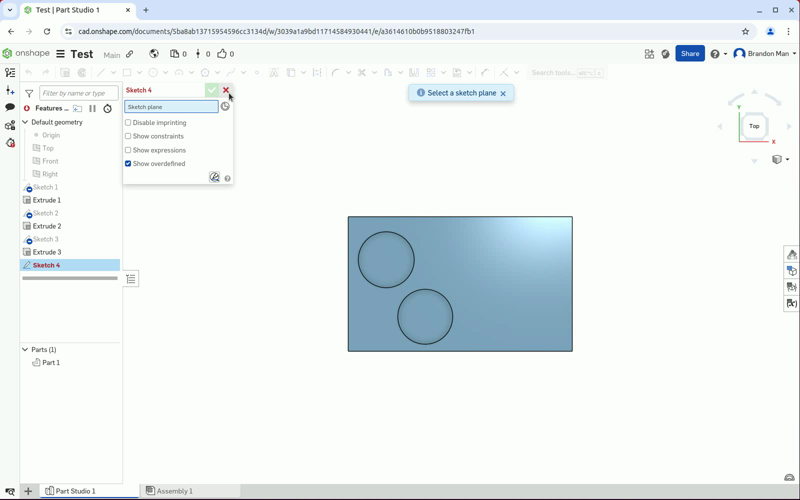
mouse_move(73, 150)
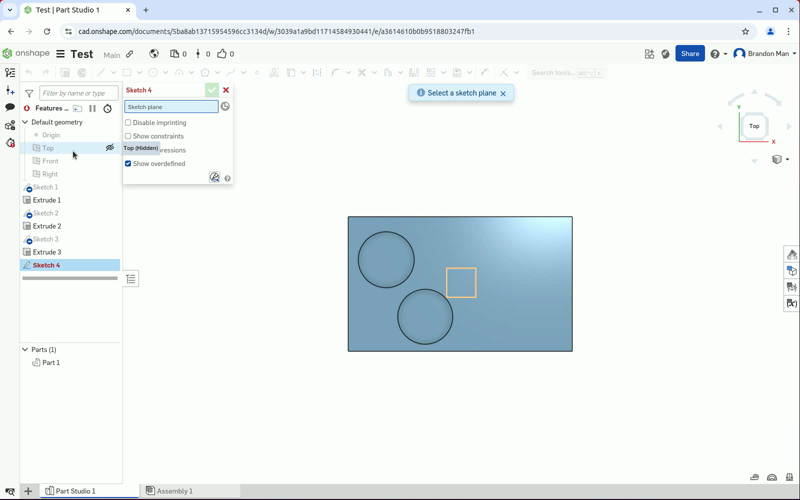
click(73, 150)
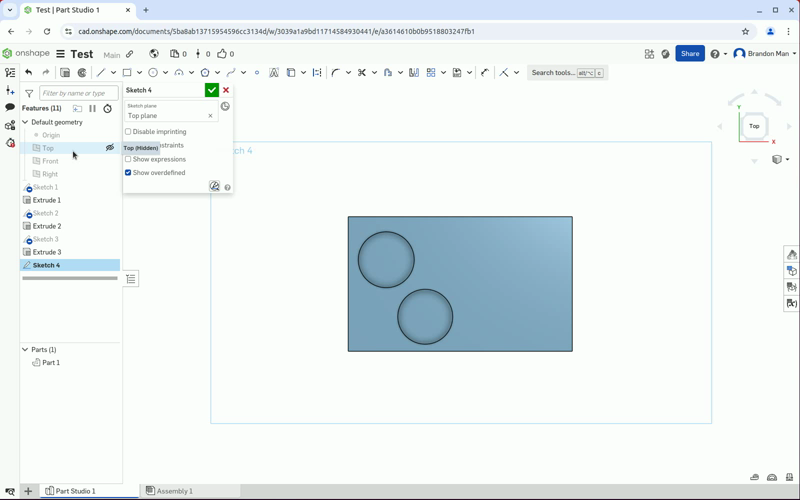
mouse_move(73, 352)
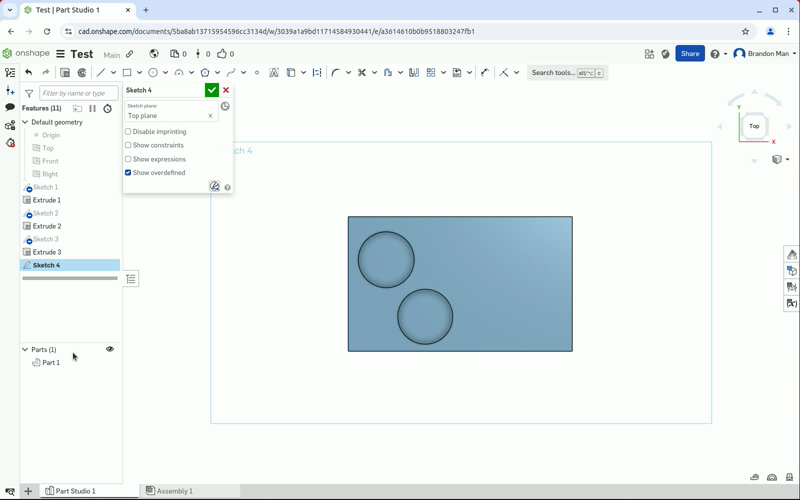
key(y)
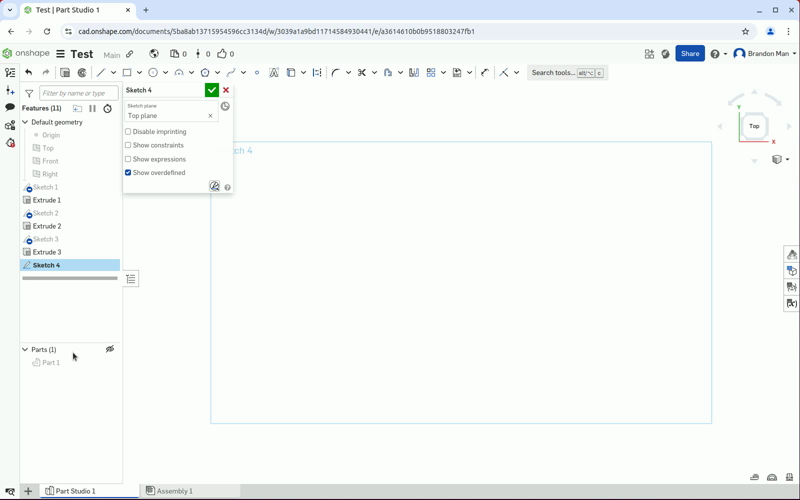
key(c)
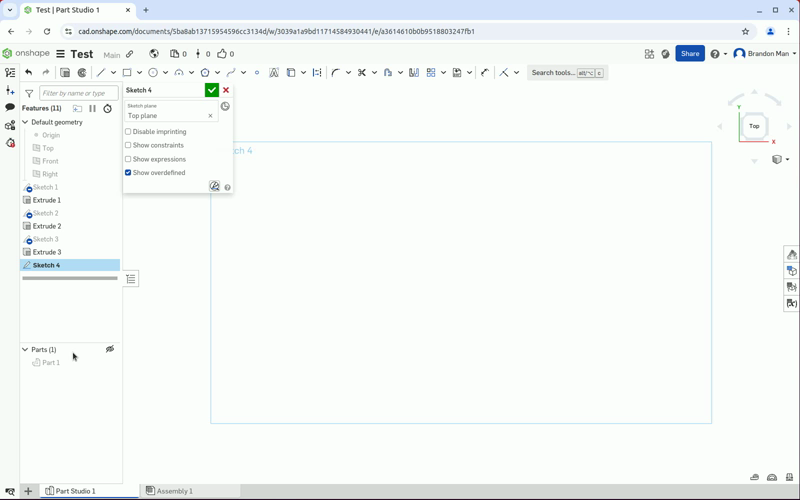
key_down(shift)
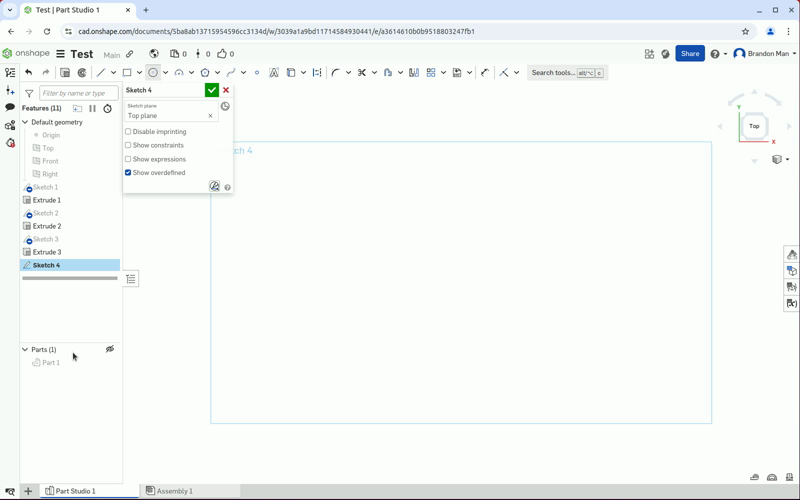
mouse_move(479, 252)
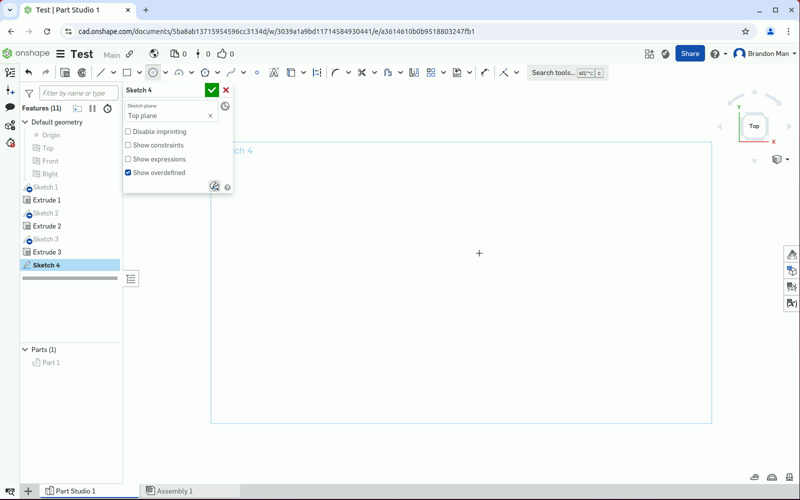
click(479, 252)
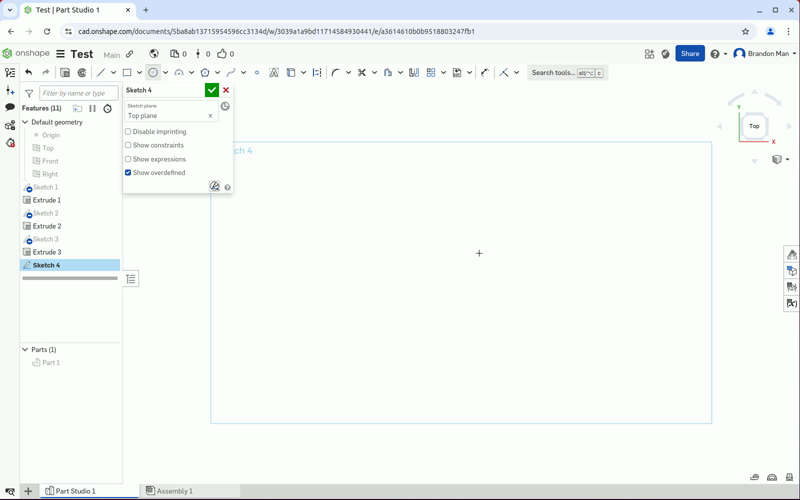
key_up(shift)
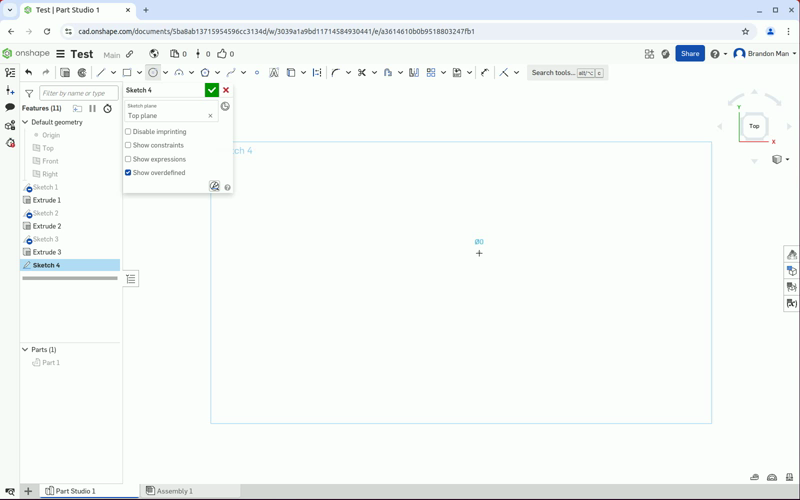
mouse_move(506, 252)
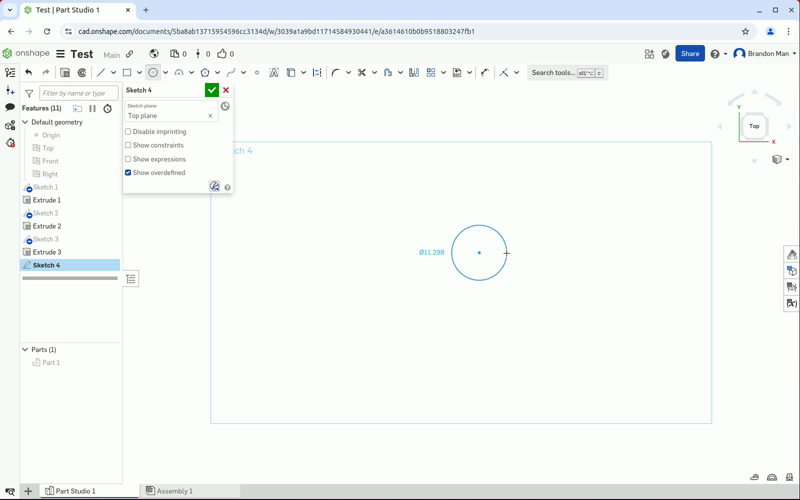
click(506, 252)
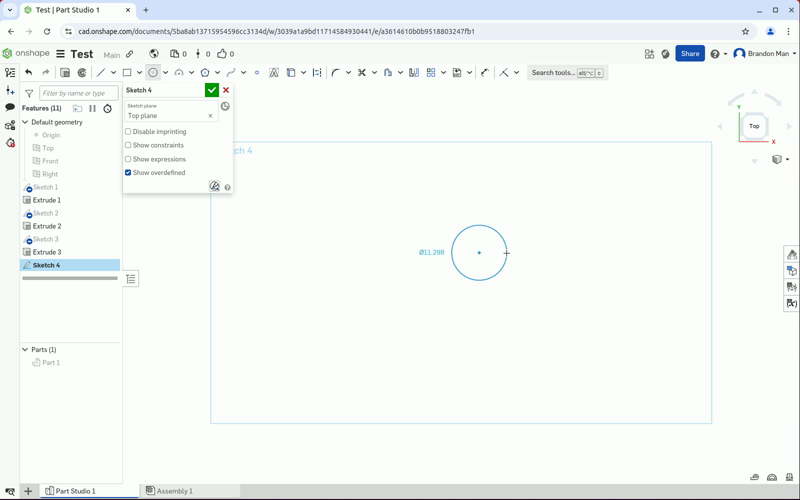
key(esc)
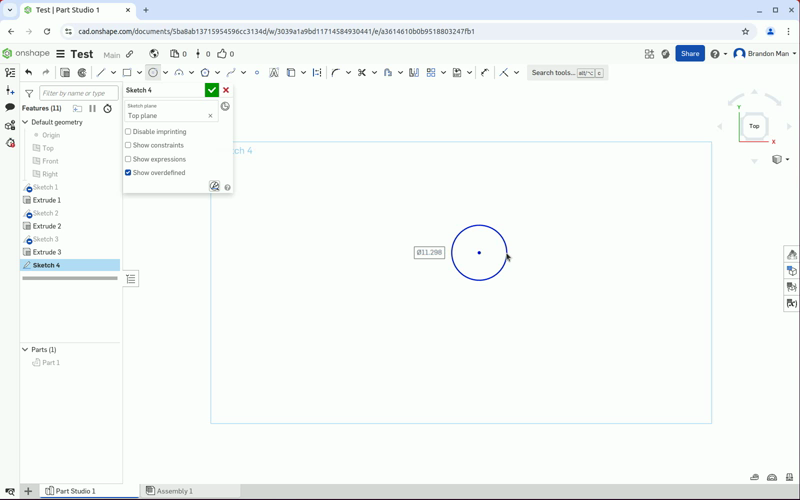
mouse_move(481, 231)
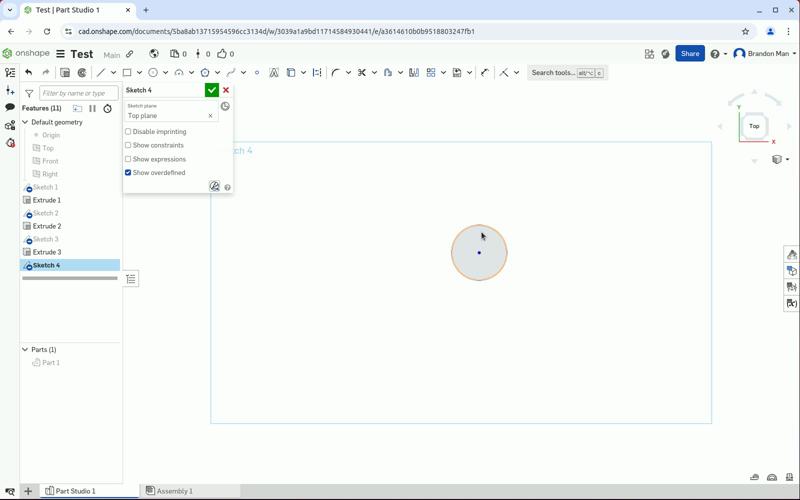
click(481, 231)
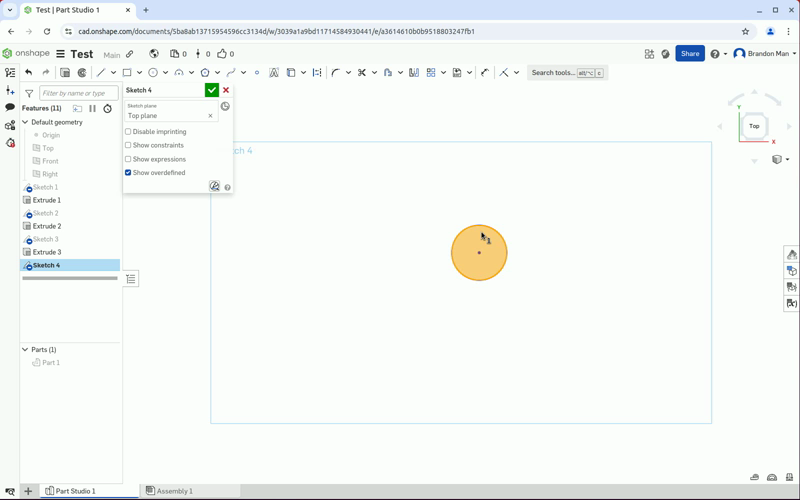
mouse_move(73, 352)
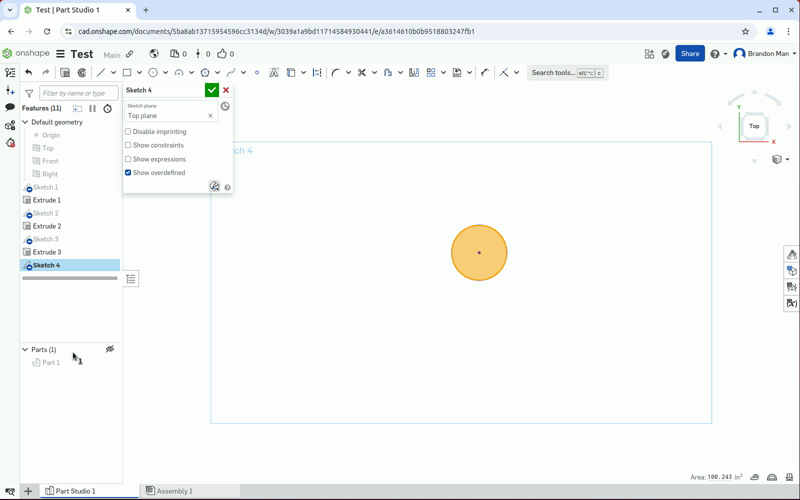
key(shift+y)
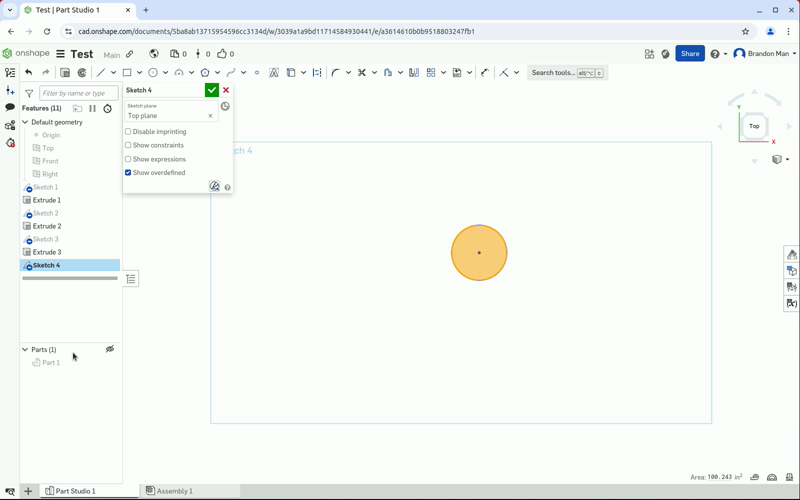
key(shift+e)
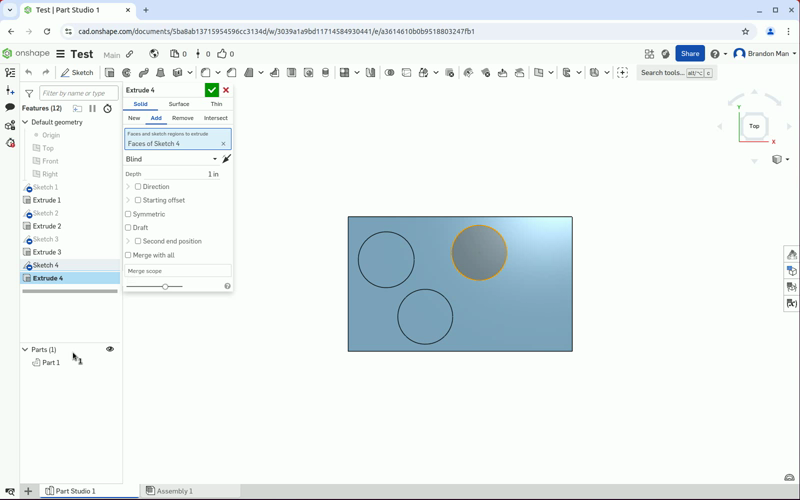
mouse_move(143, 106)
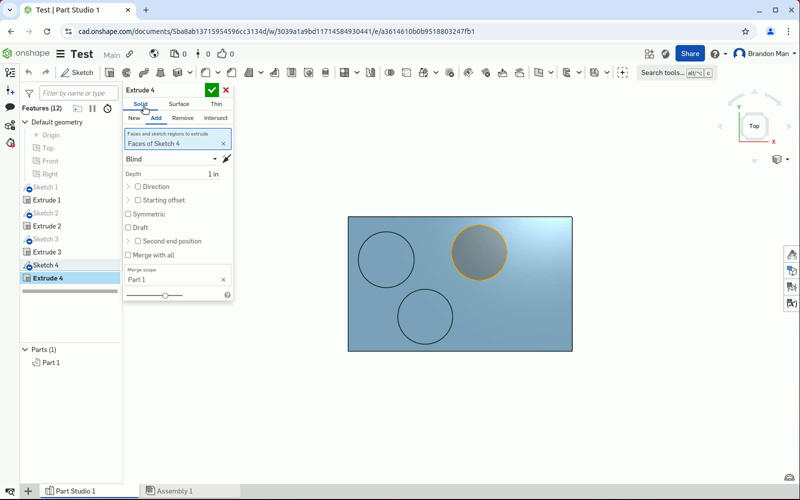
click(143, 106)
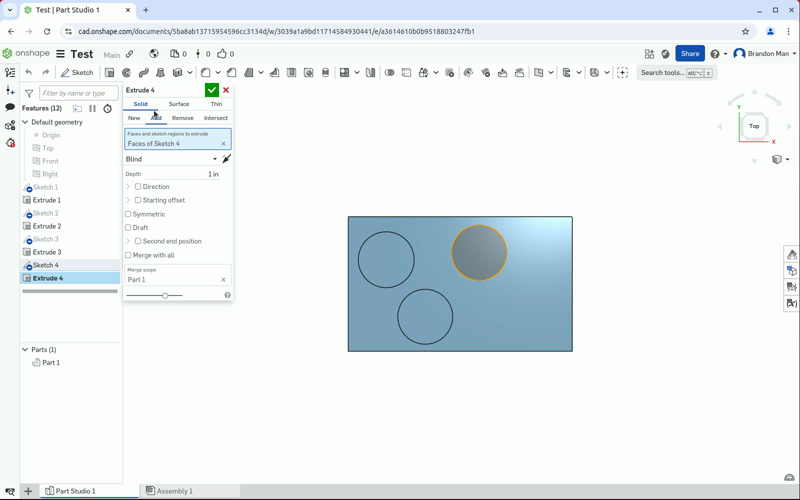
mouse_move(186, 120)
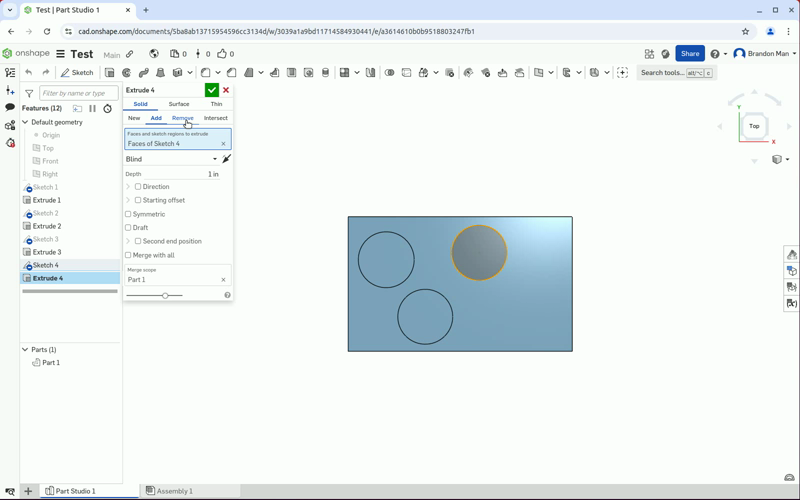
click(186, 120)
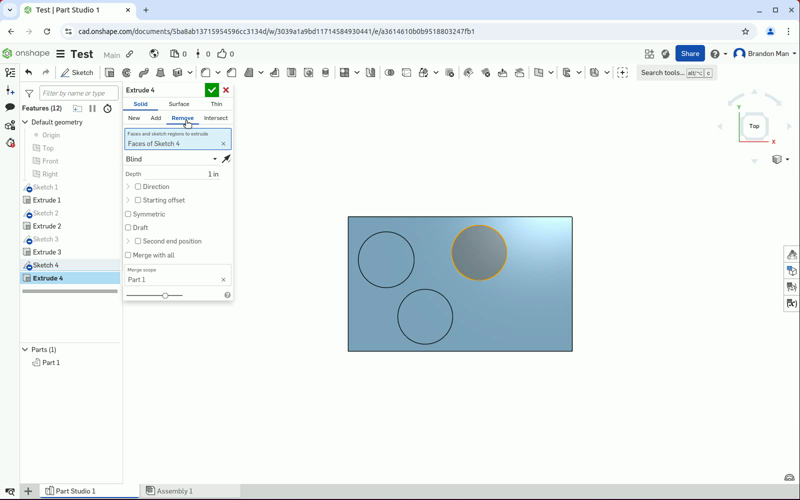
key(tab, 4)
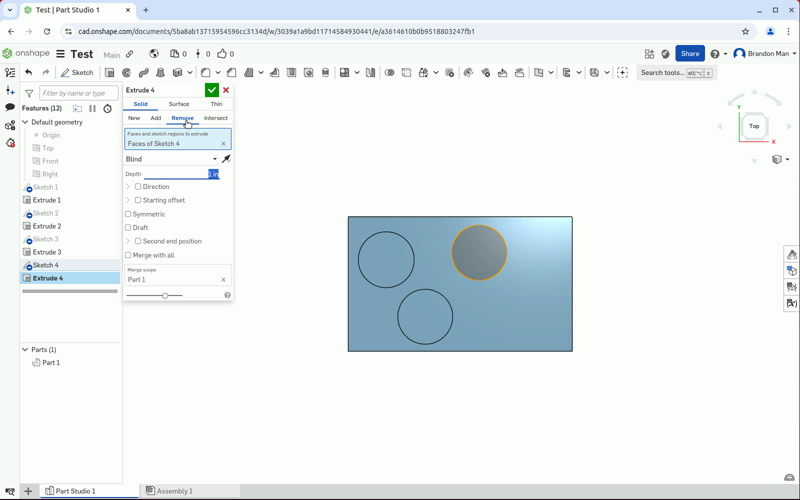
text(1.444)
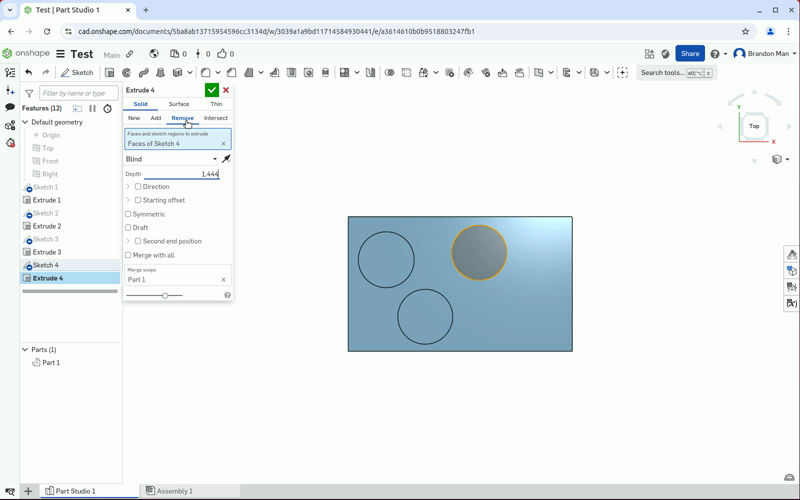
key(tab, 6)
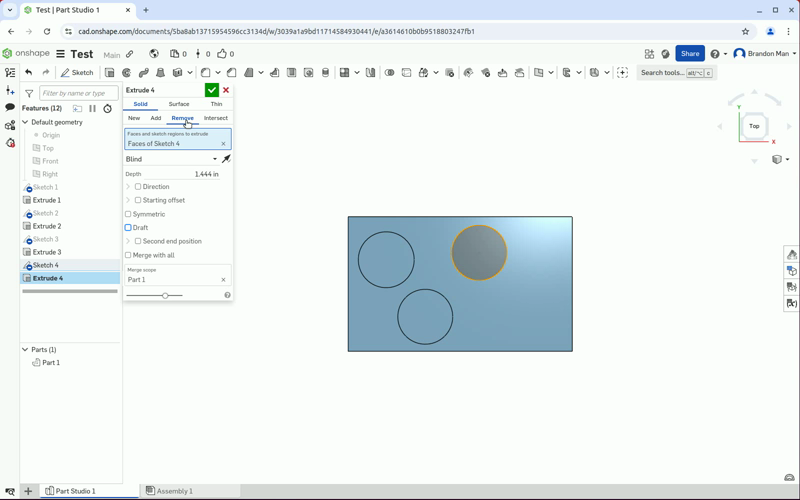
key(space)
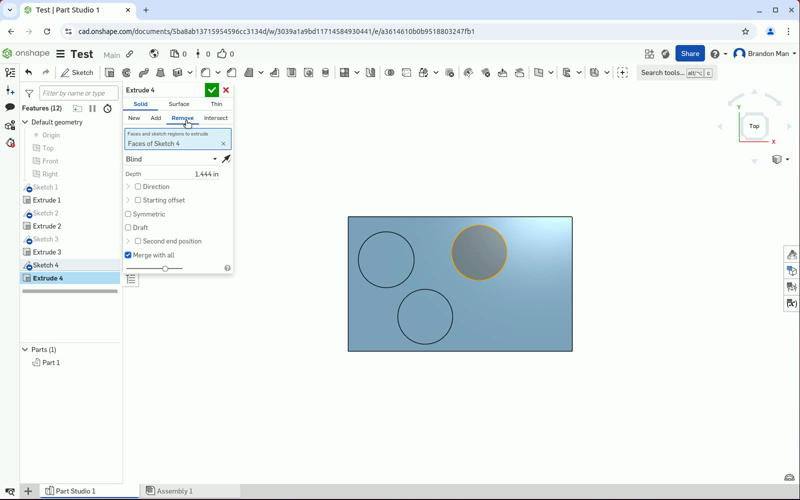
key(enter)
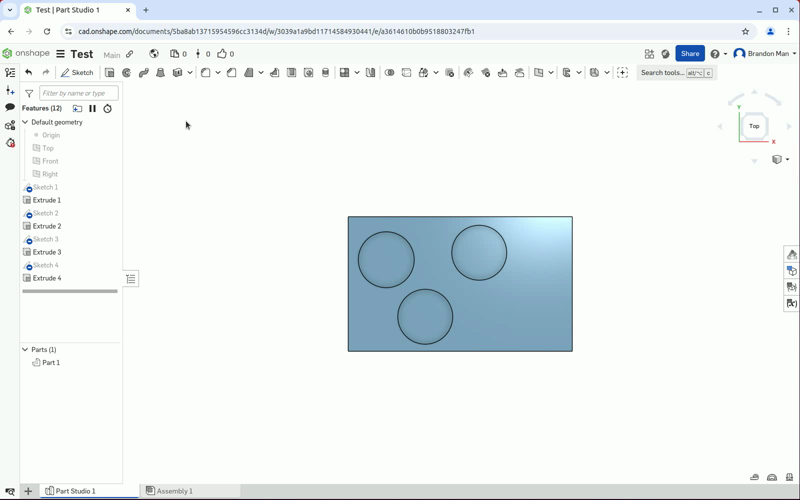
key(shift+h)
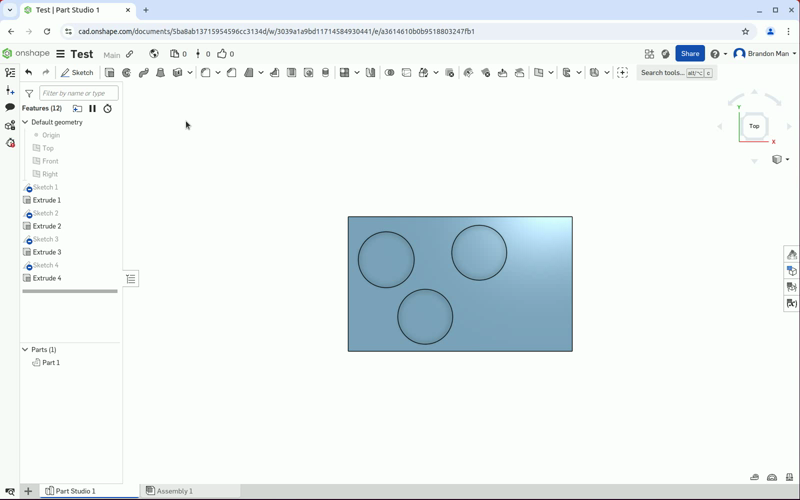
key(shift+h)
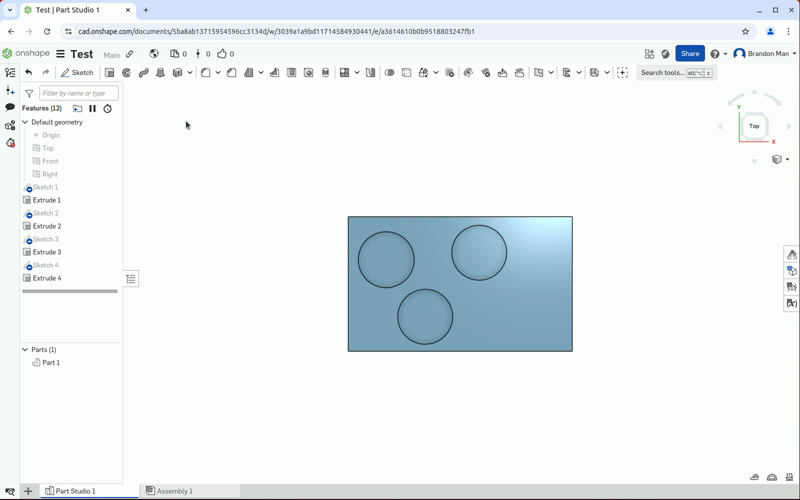
mouse_move(73, 189)
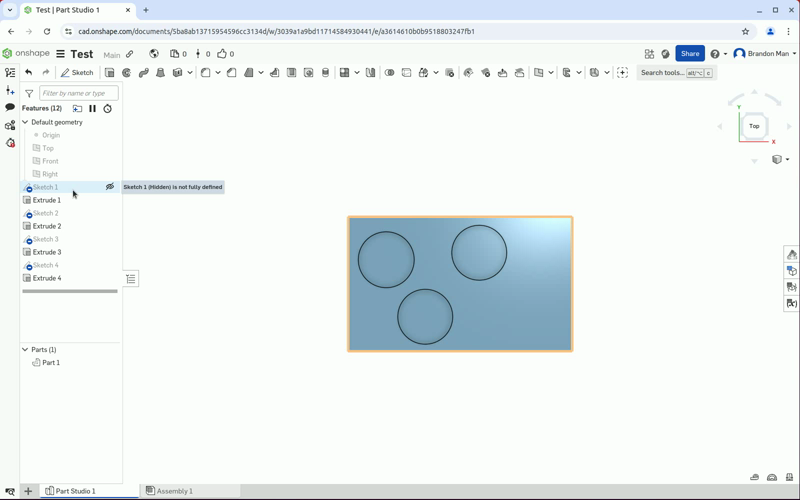
click(73, 189)
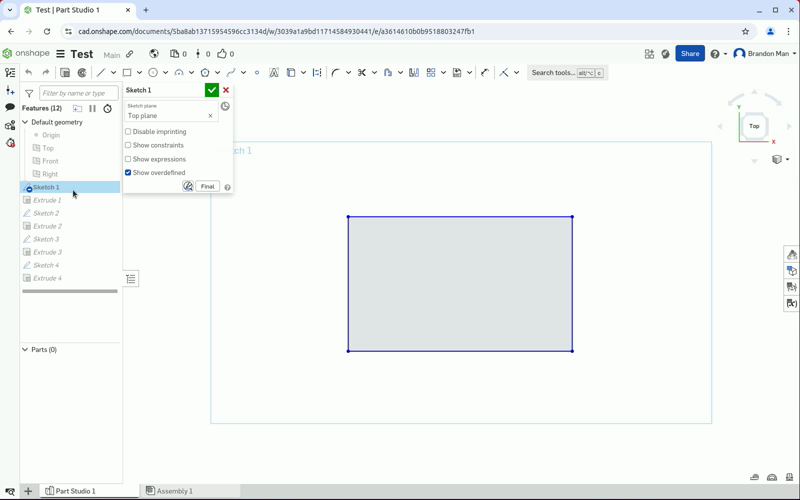
mouse_move(229, 92)
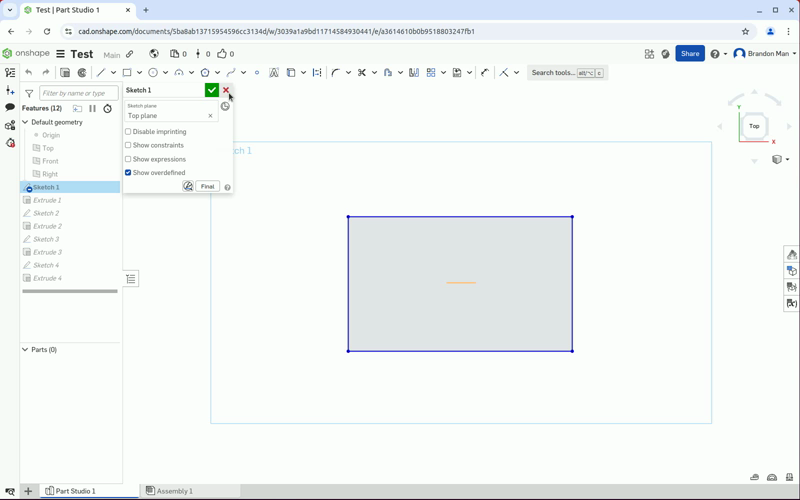
click(229, 92)
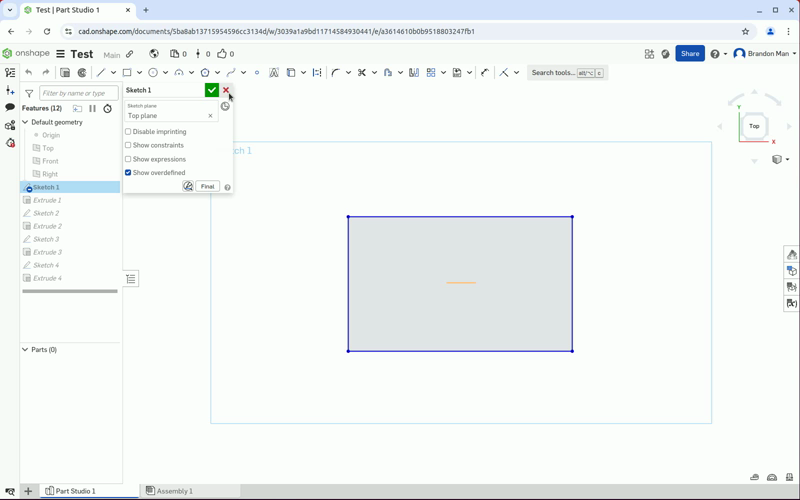
key(shift+s)
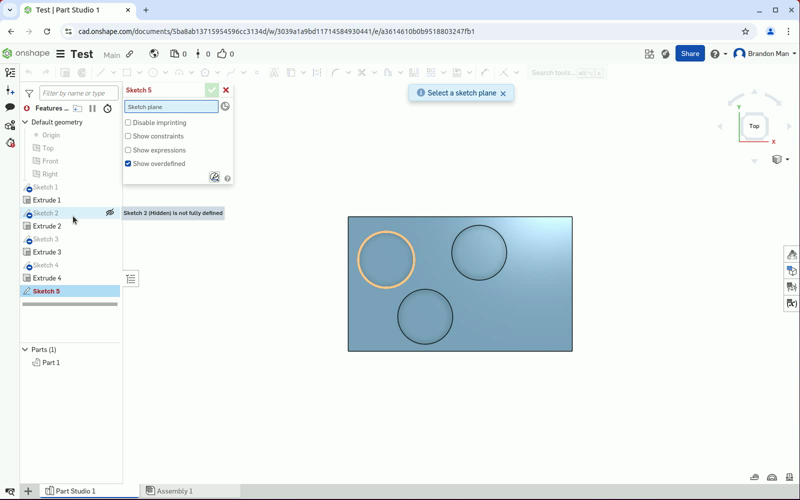
scroll(3)
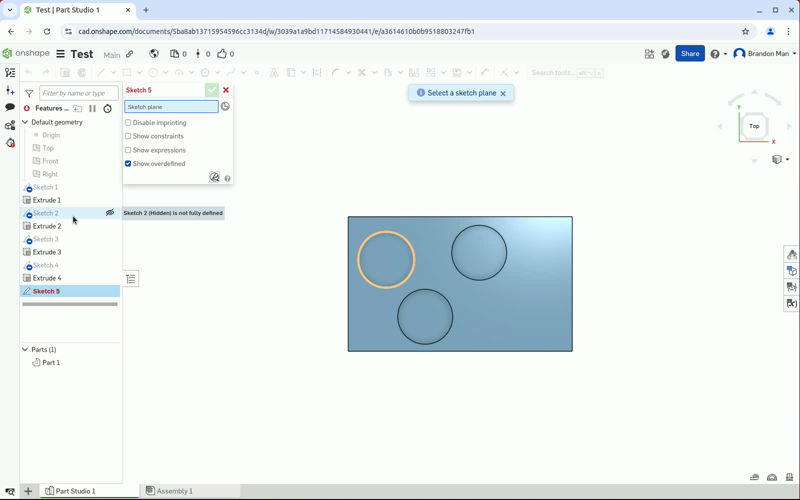
mouse_move(73, 150)
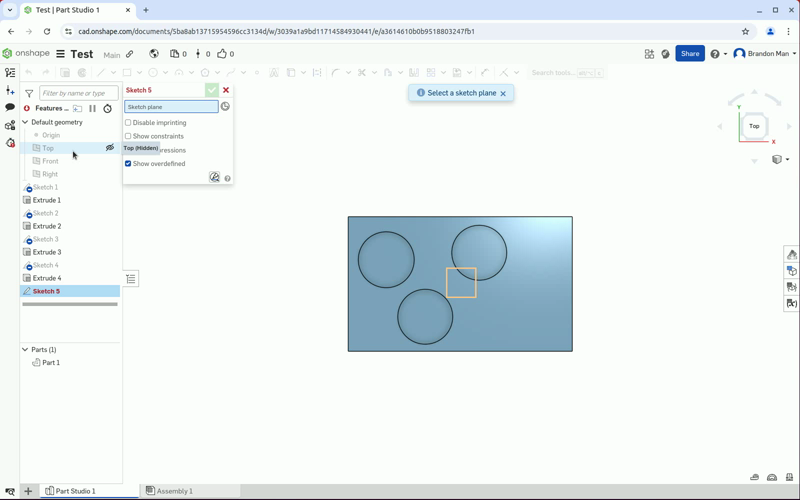
click(73, 150)
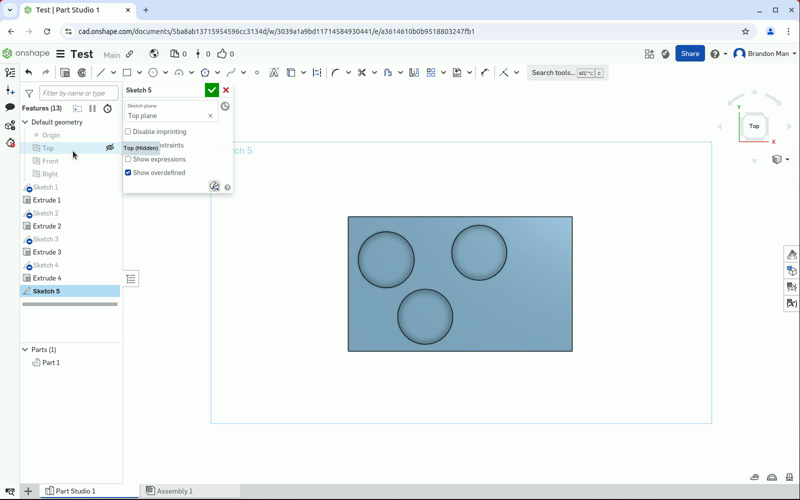
mouse_move(73, 352)
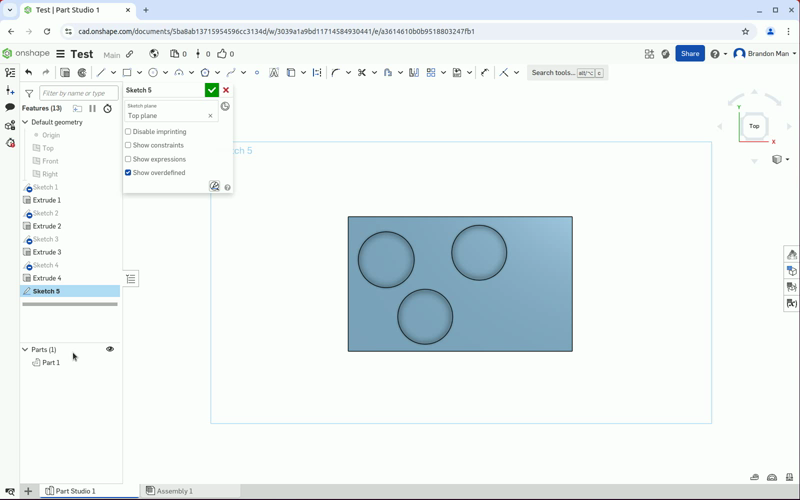
key(y)
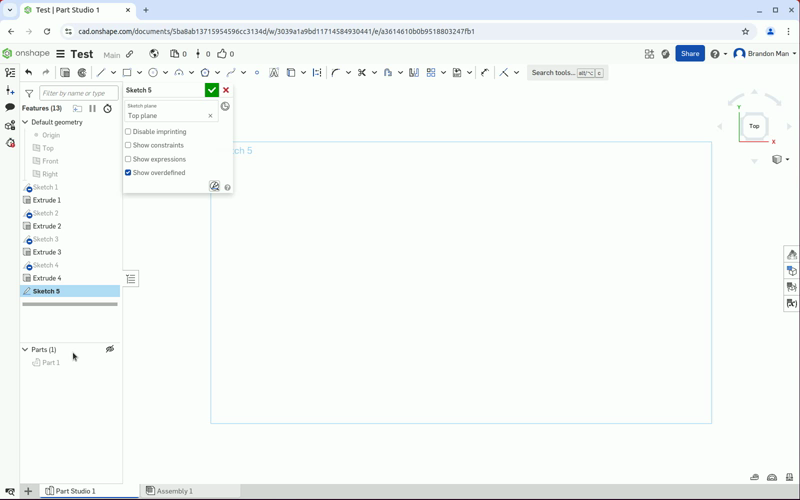
key(c)
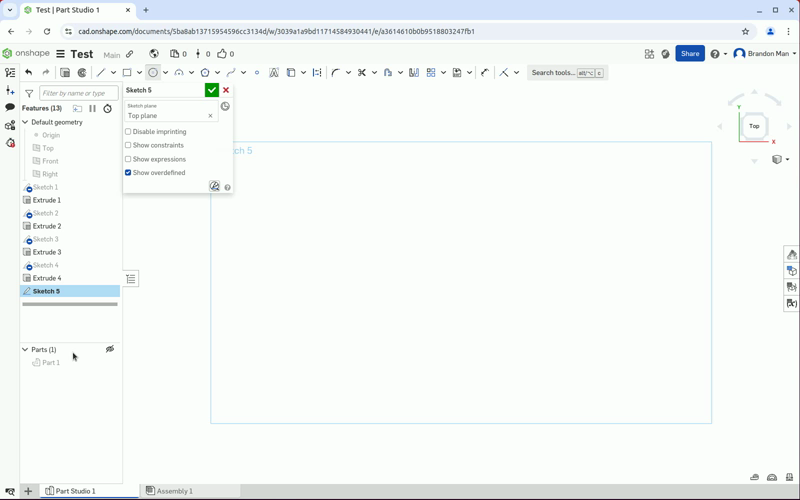
key_down(shift)
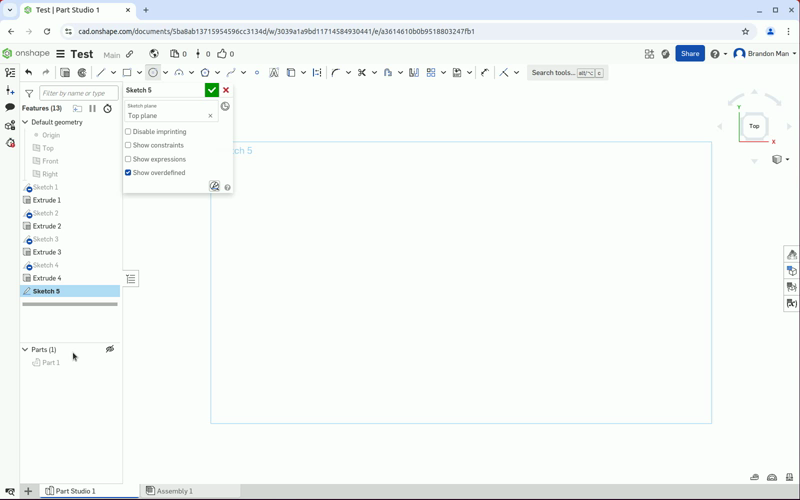
mouse_move(532, 309)
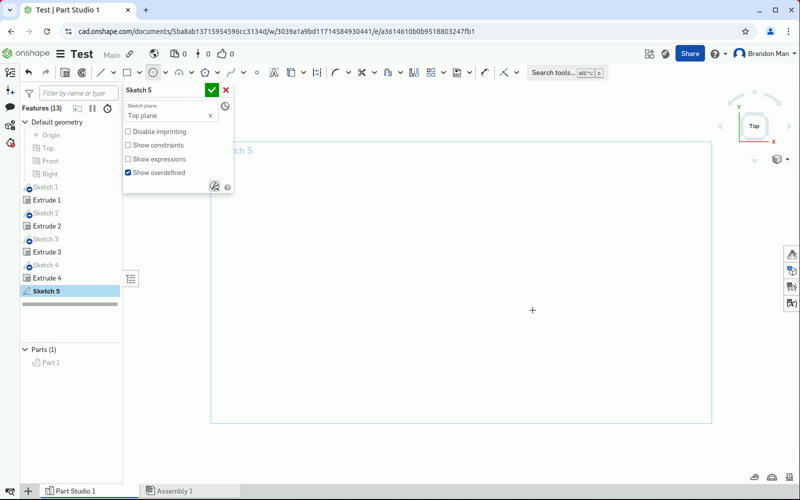
click(532, 309)
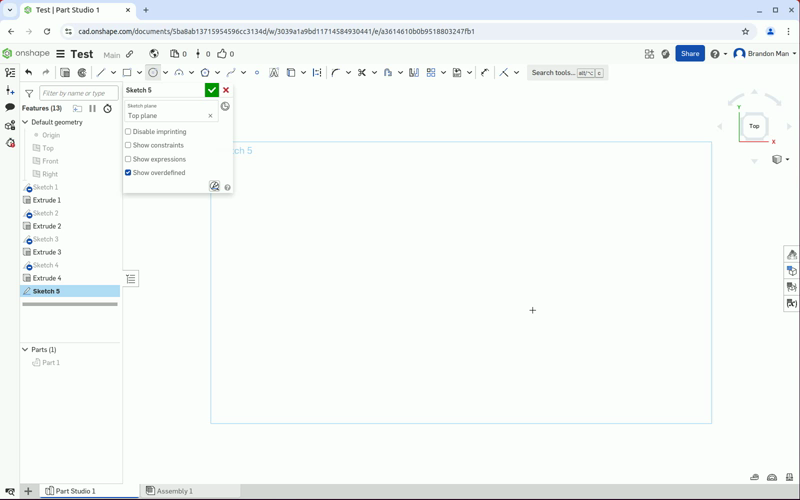
key_up(shift)
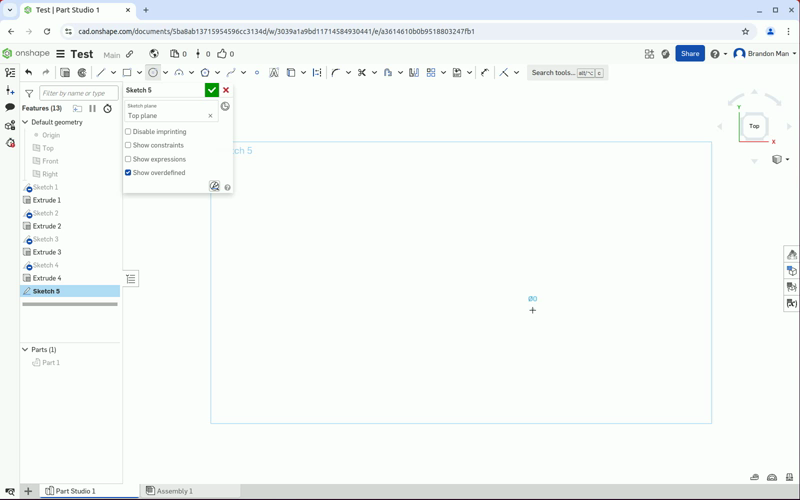
mouse_move(559, 309)
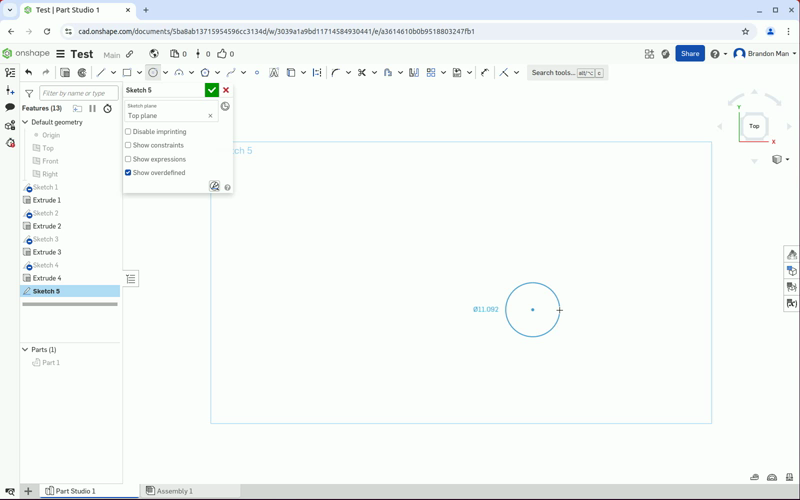
click(559, 309)
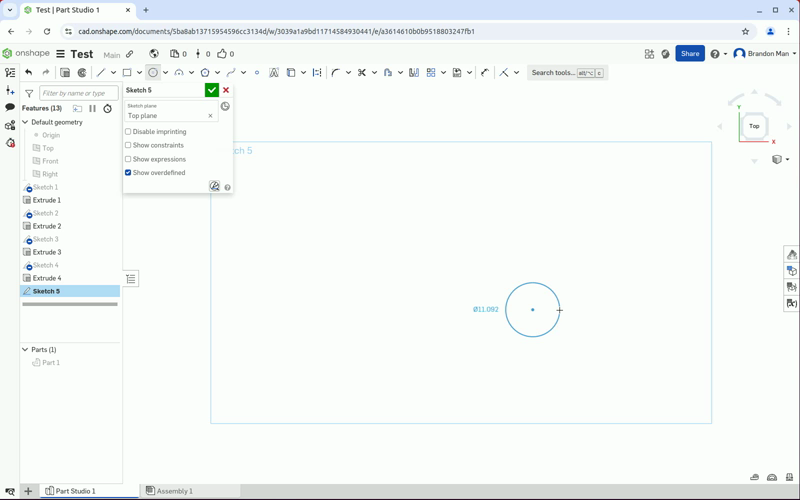
key(esc)
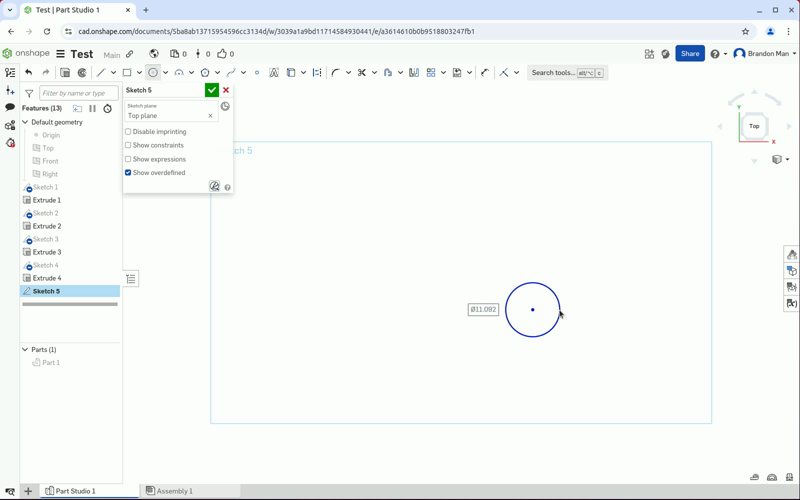
mouse_move(550, 304)
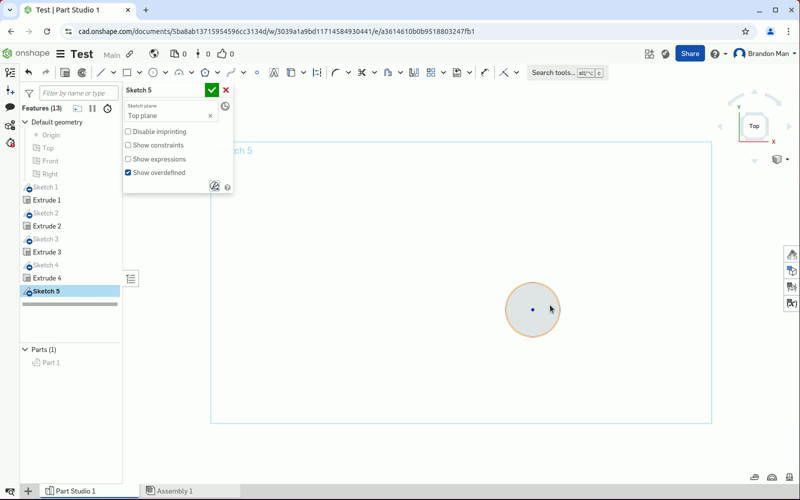
click(550, 304)
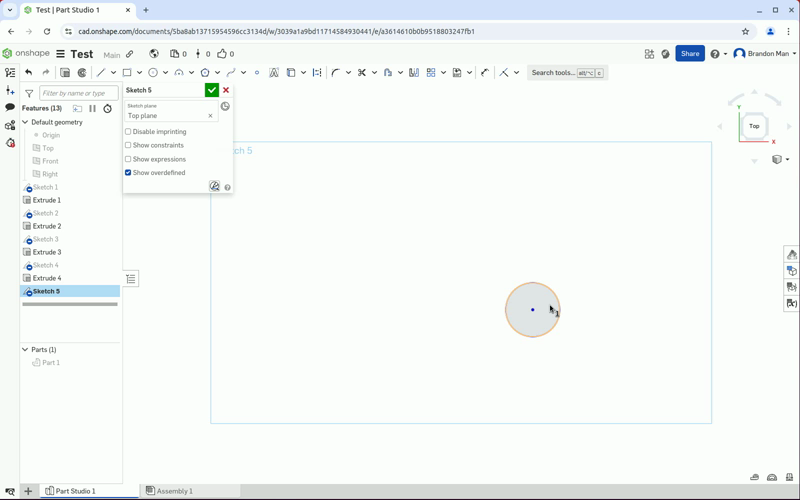
mouse_move(73, 352)
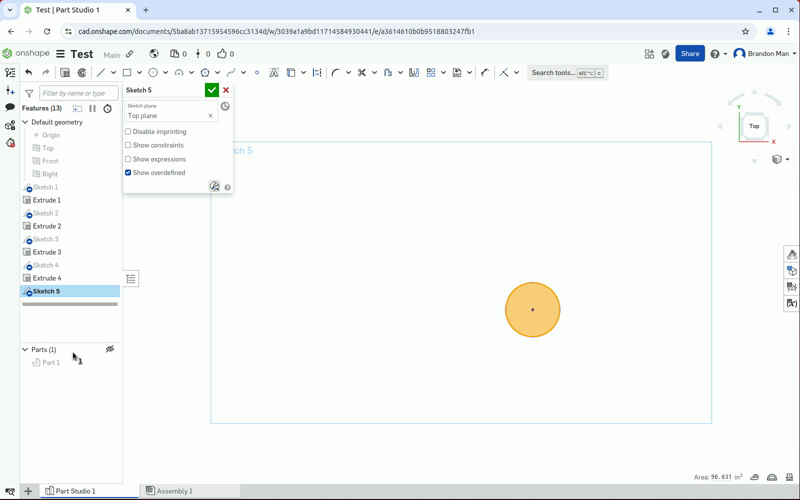
key(shift+y)
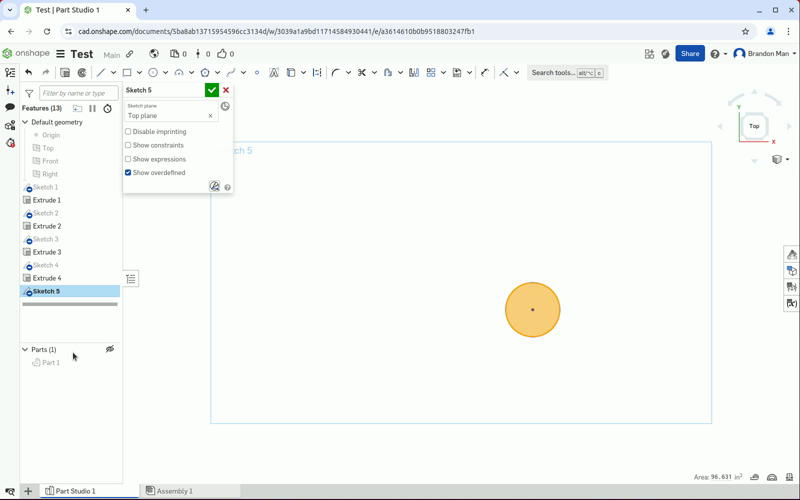
key(shift+e)
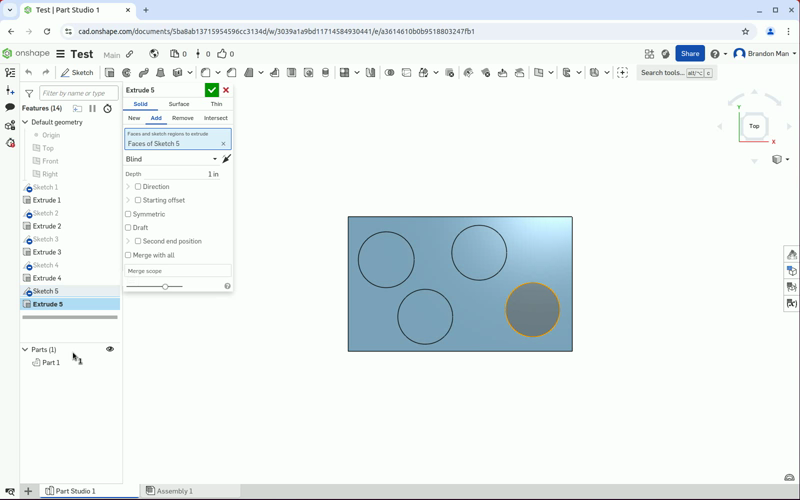
mouse_move(143, 106)
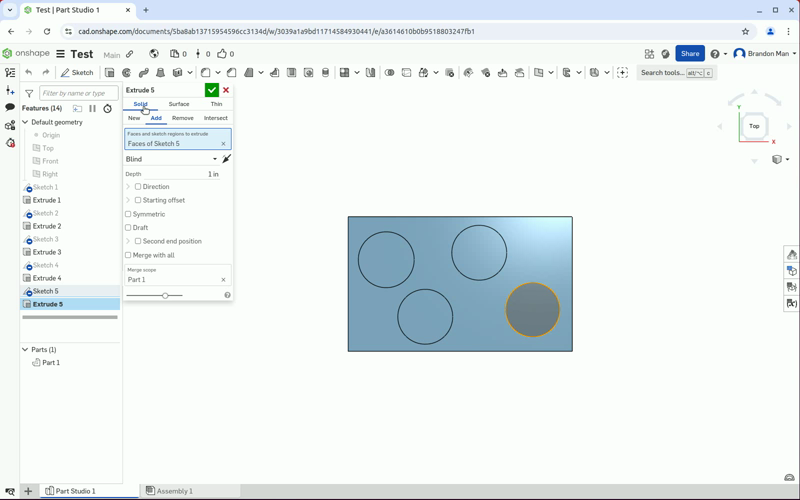
click(143, 106)
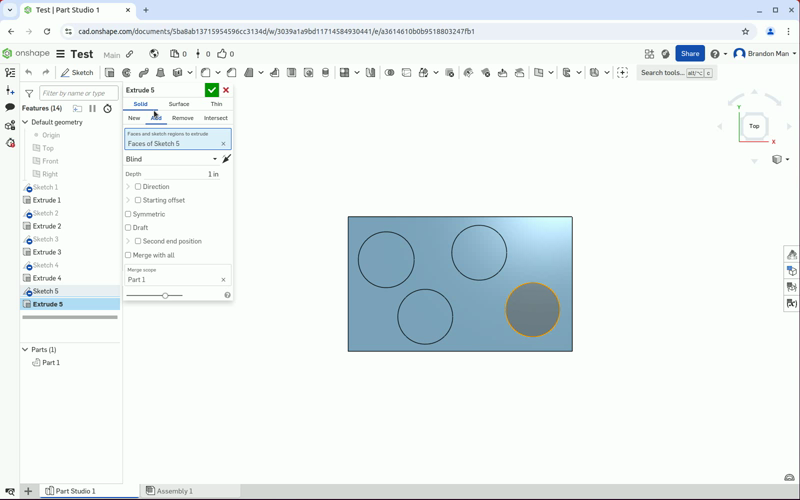
mouse_move(186, 120)
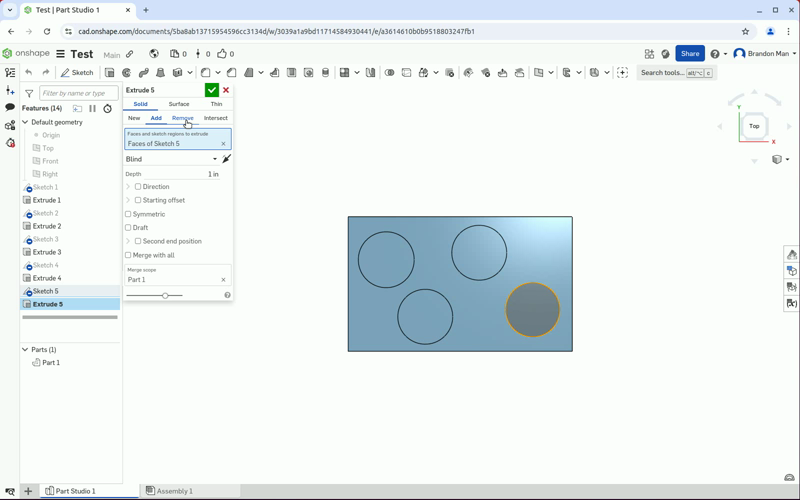
click(186, 120)
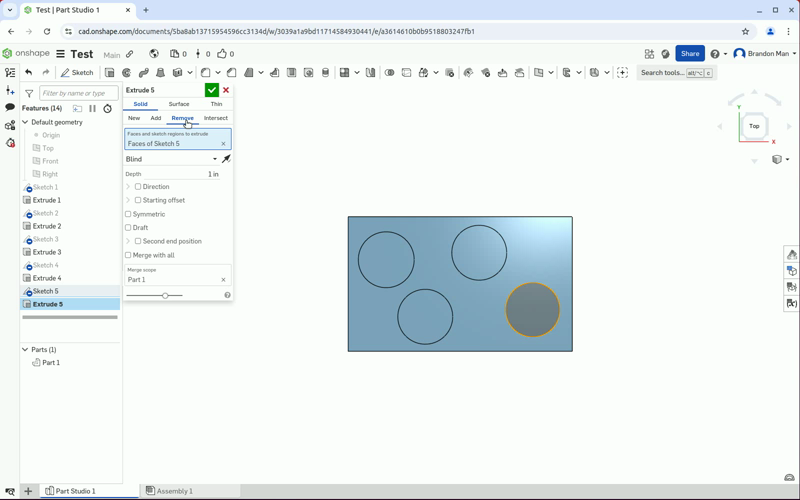
key(tab, 4)
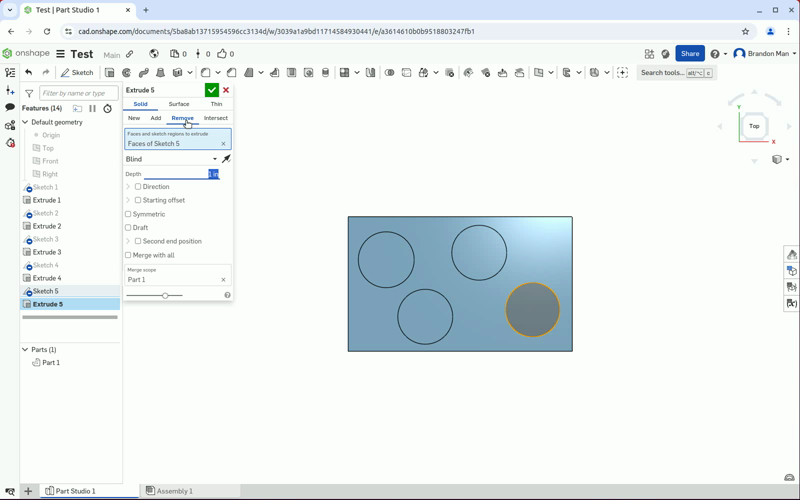
text(1.444)
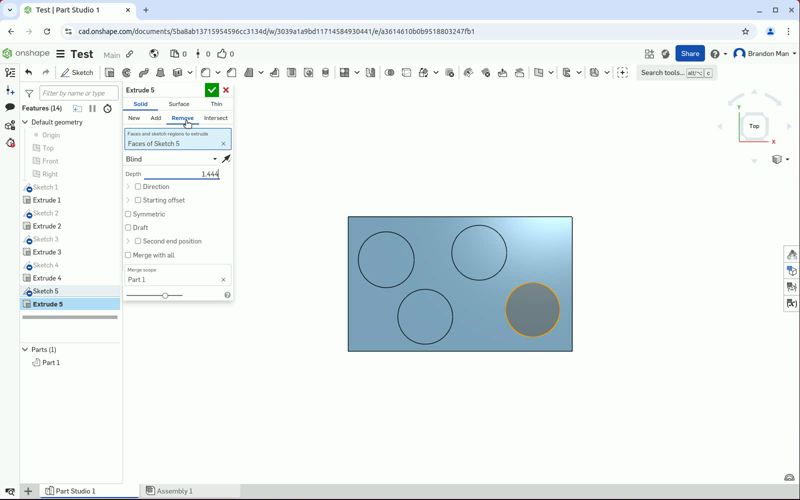
key(tab, 6)
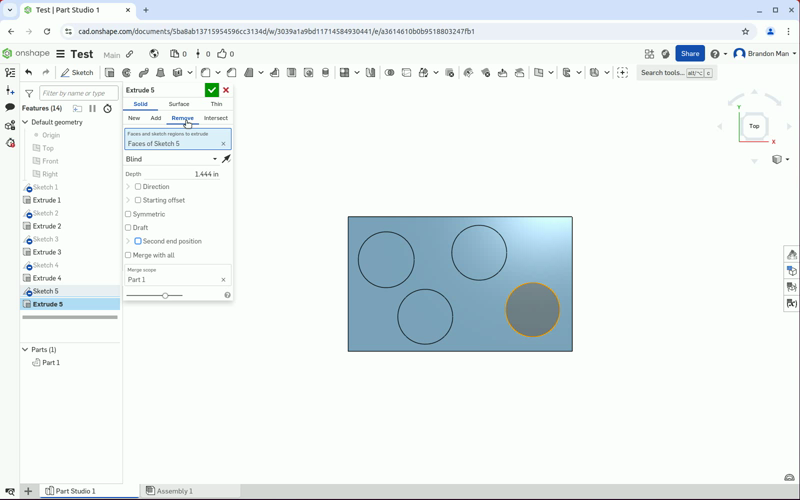
key(space)
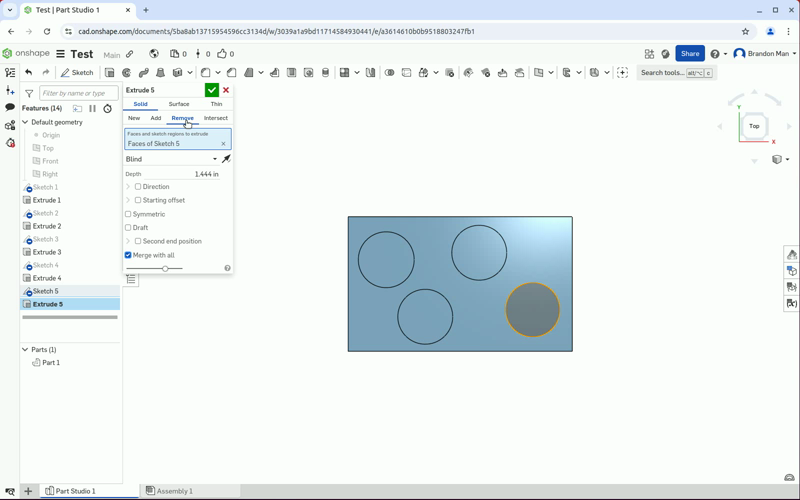
key(enter)
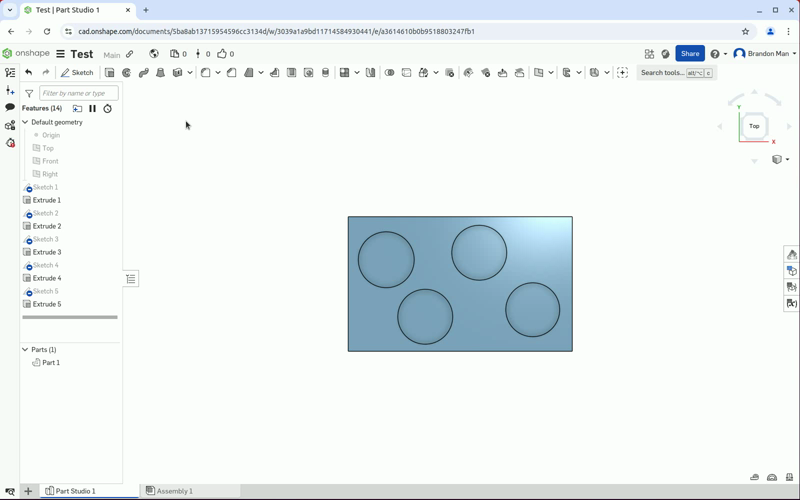
key(shift+h)
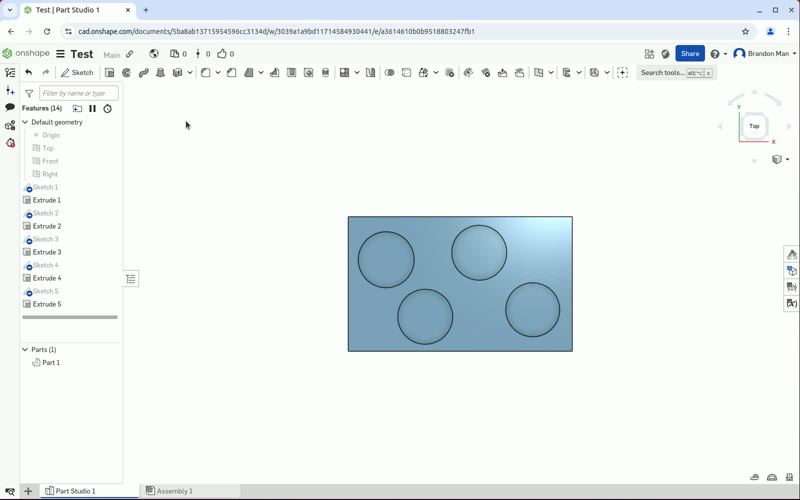
key(shift+h)
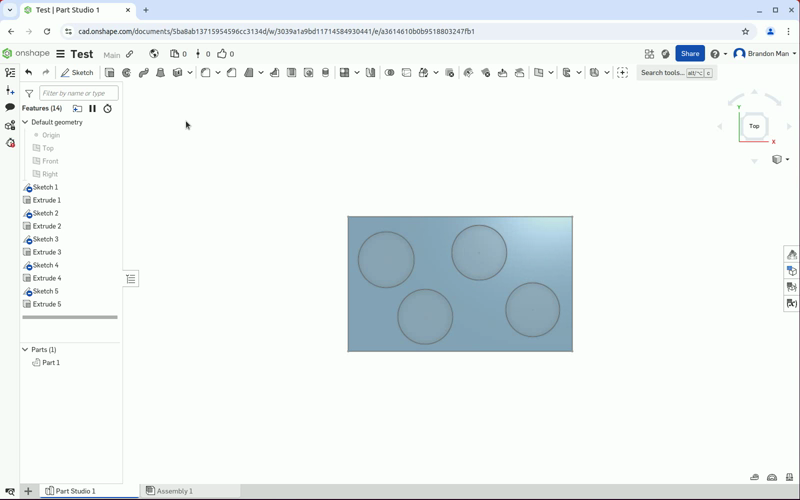
key(shift+7)
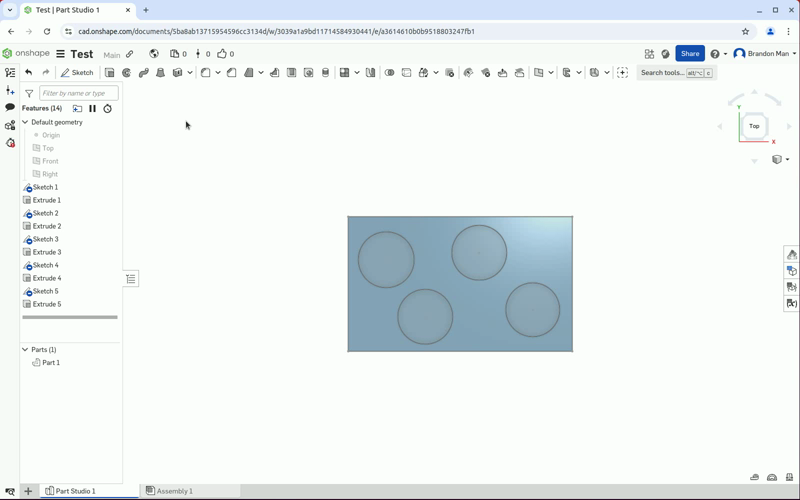
key(up, 3)
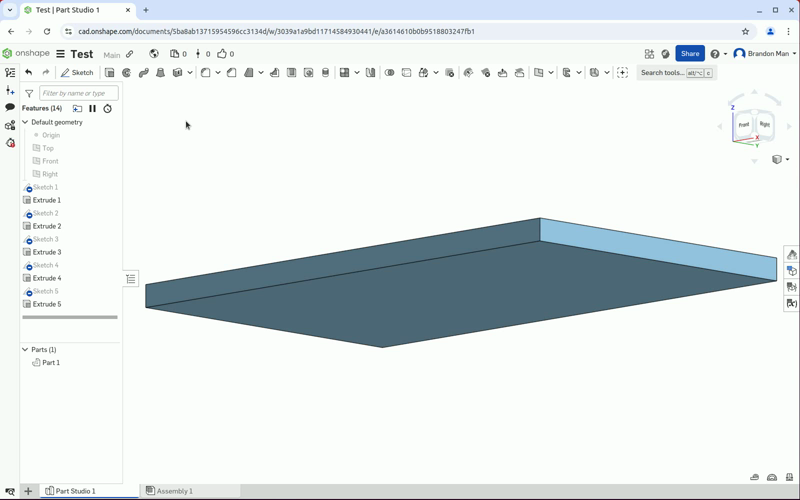
key(left, 3)
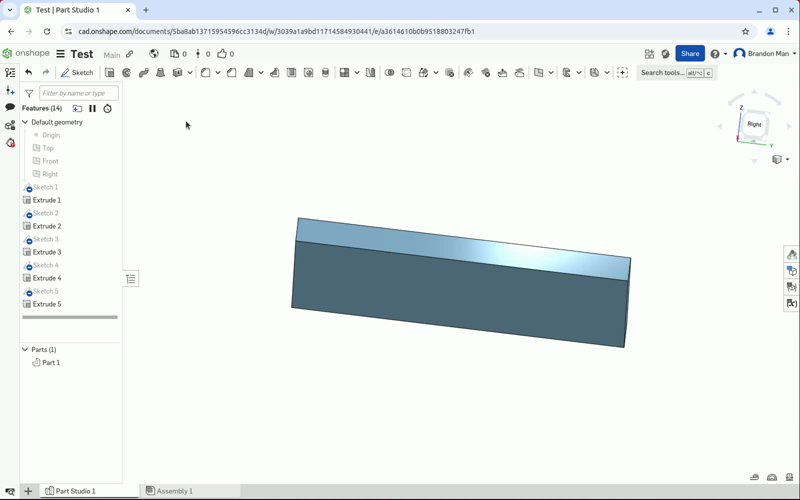
key(right, 3)
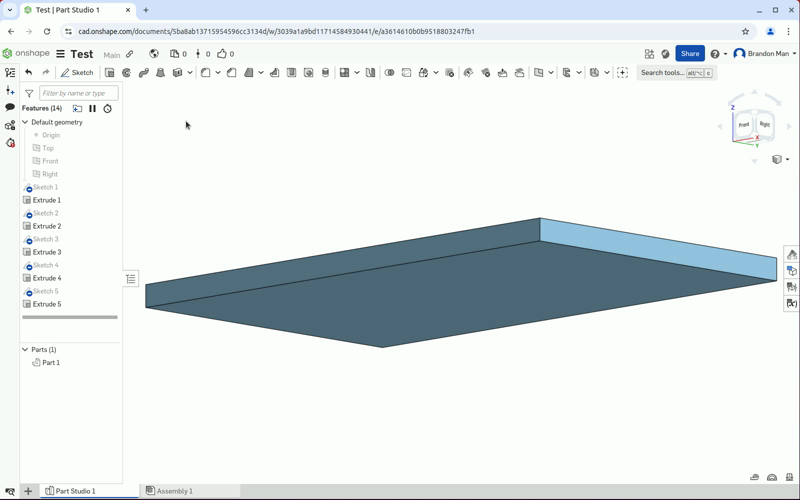
key(down, 3)
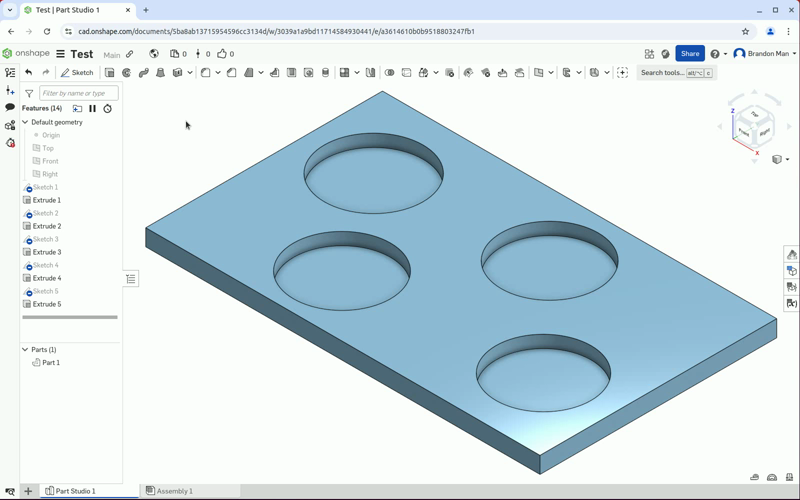
mouse_move(73, 189)
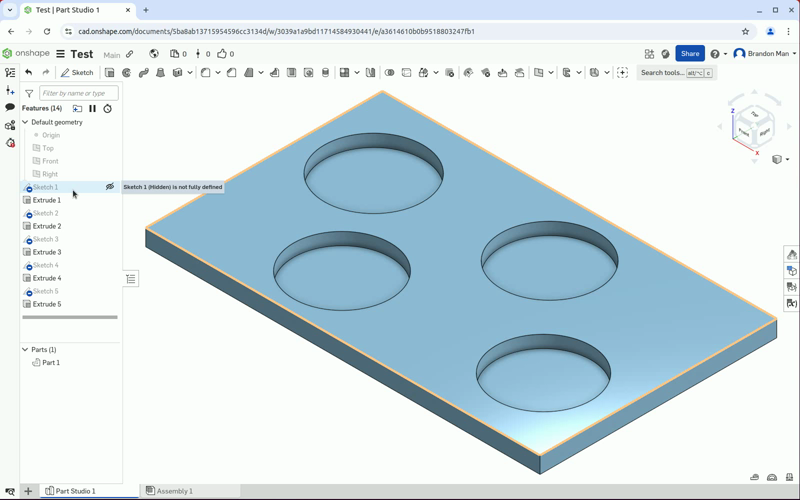
click(73, 189)